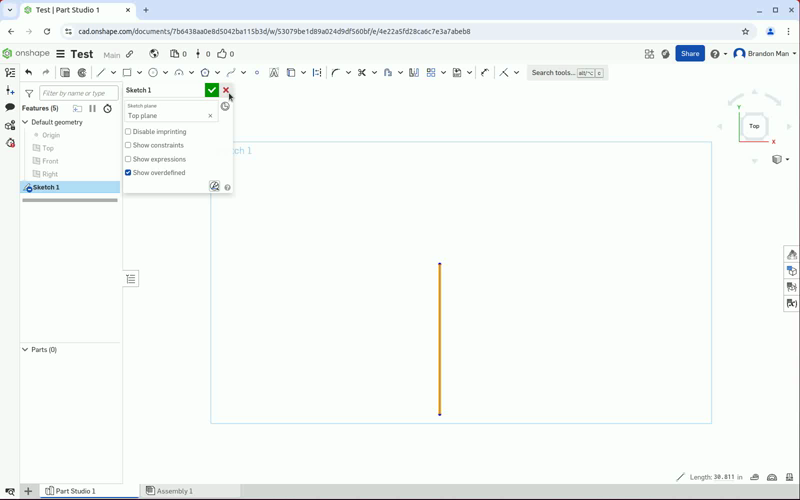
key(shift+h)
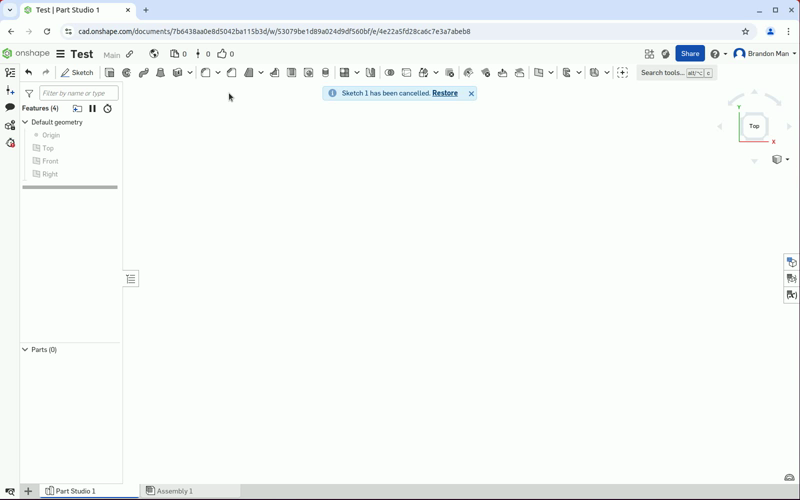
mouse_move(73, 352)
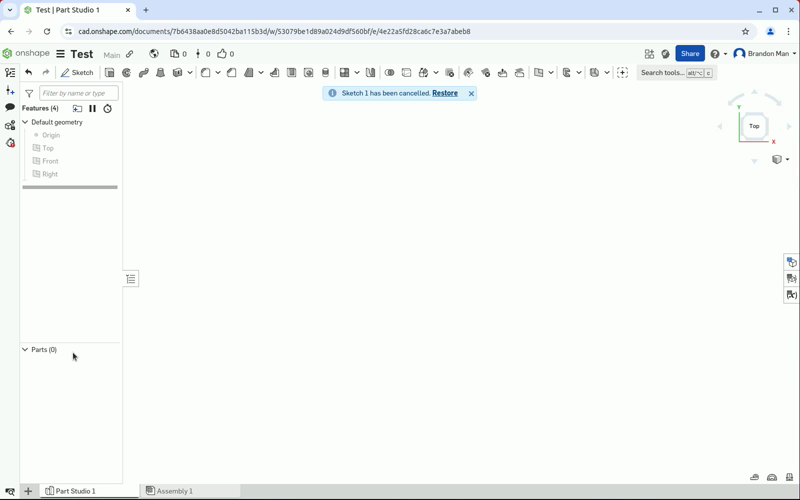
key(y)
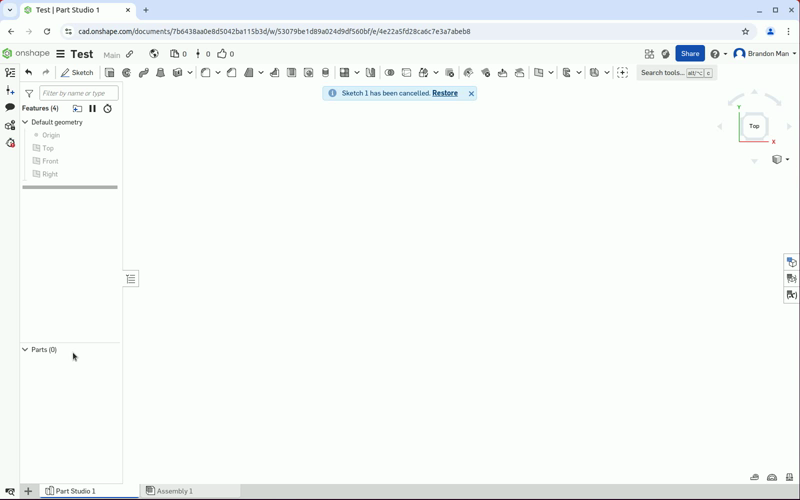
key(shift+p)
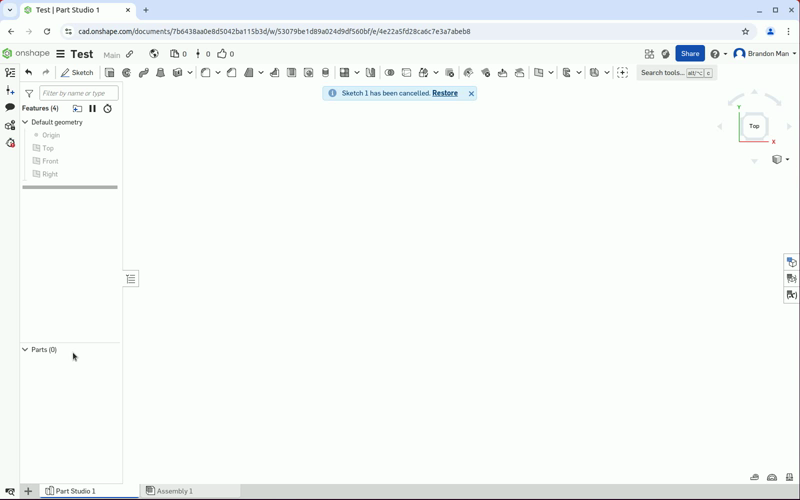
key(space)
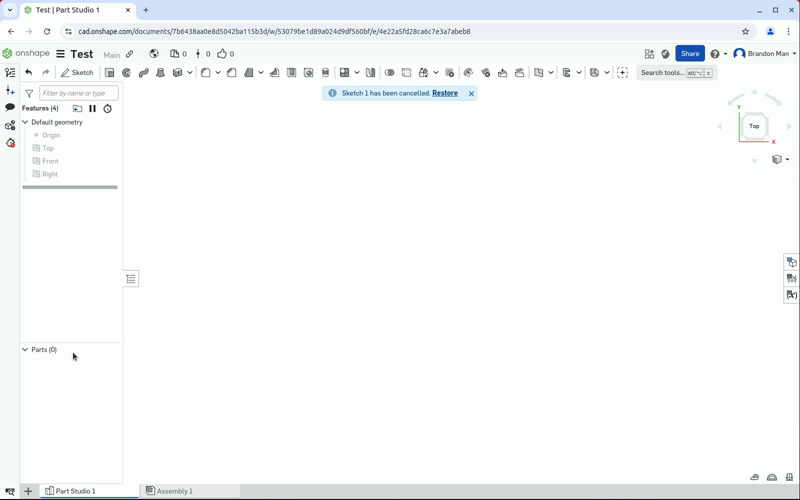
key_down(shift)
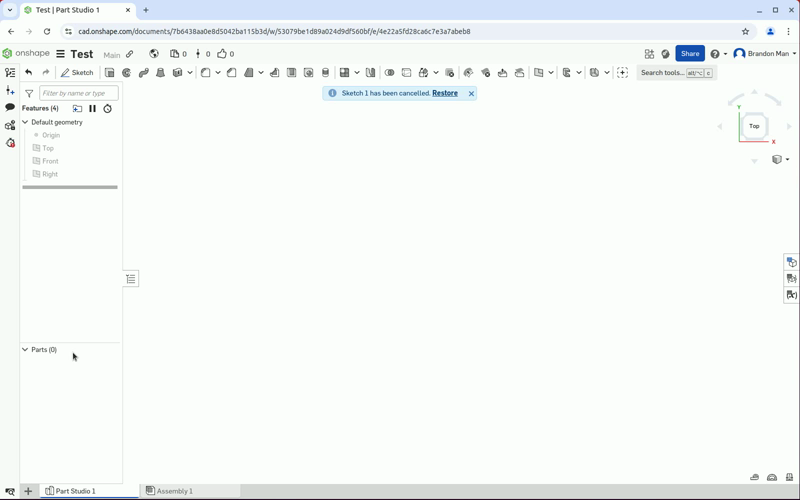
key(up)
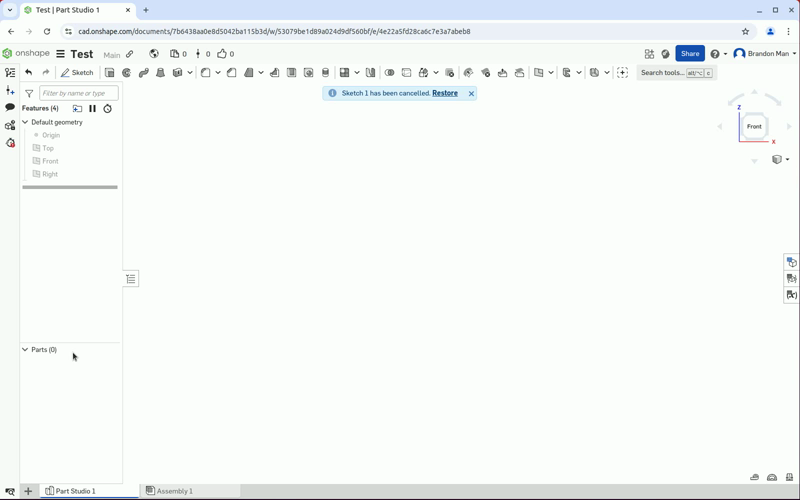
key_up(shift)
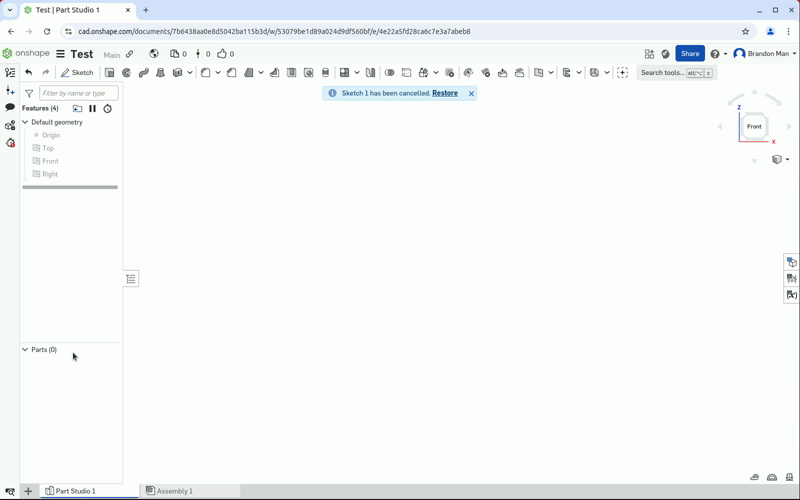
key(space)
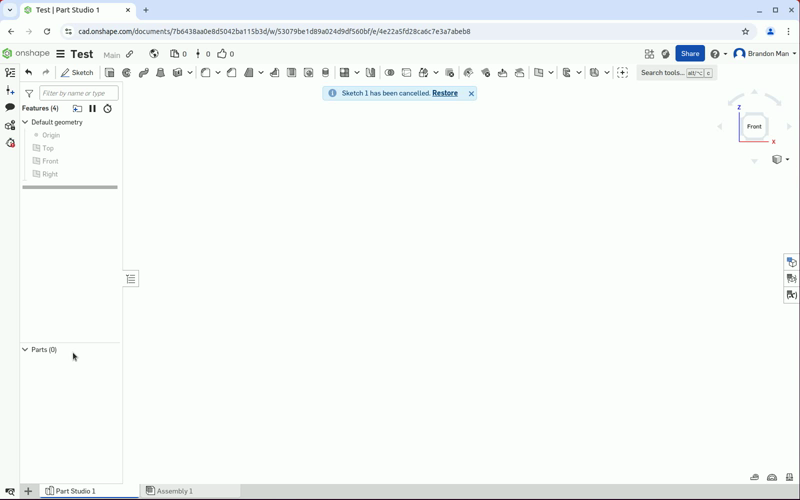
key_down(shift)
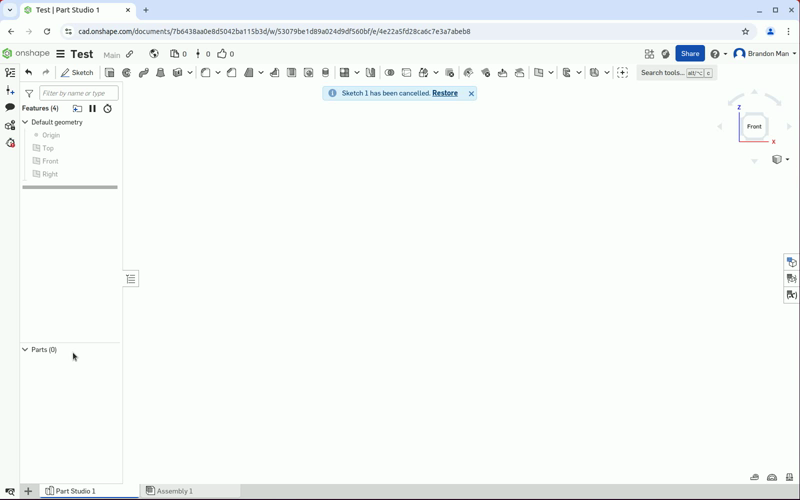
key(left)
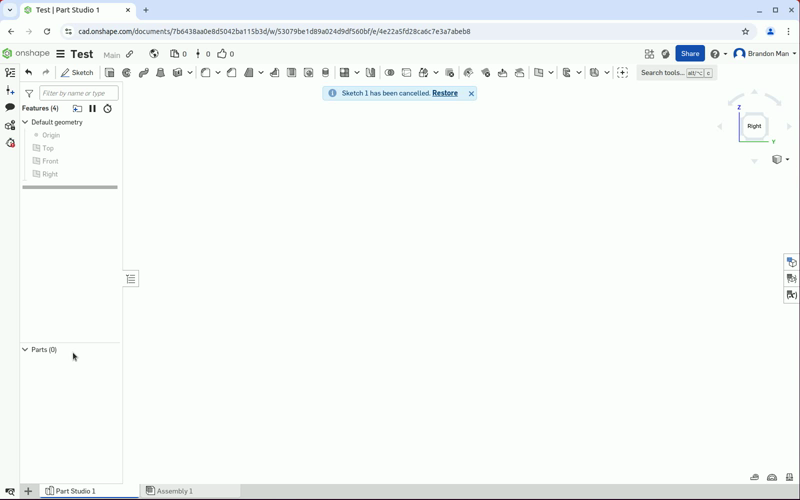
key_up(shift)
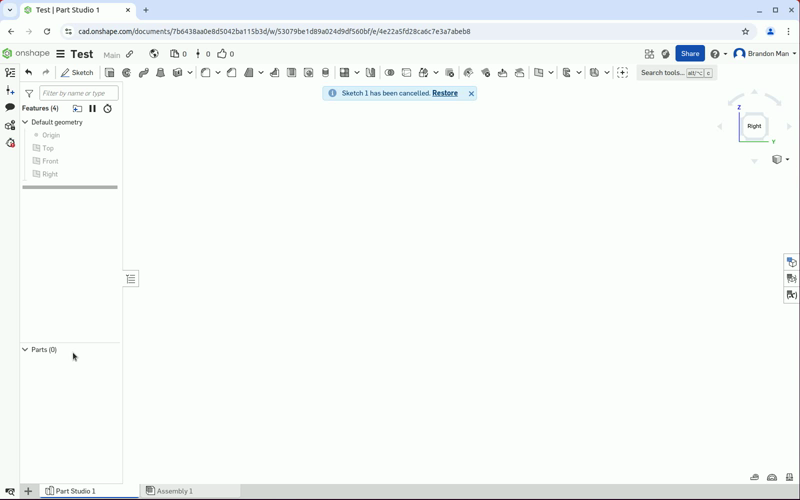
mouse_move(73, 352)
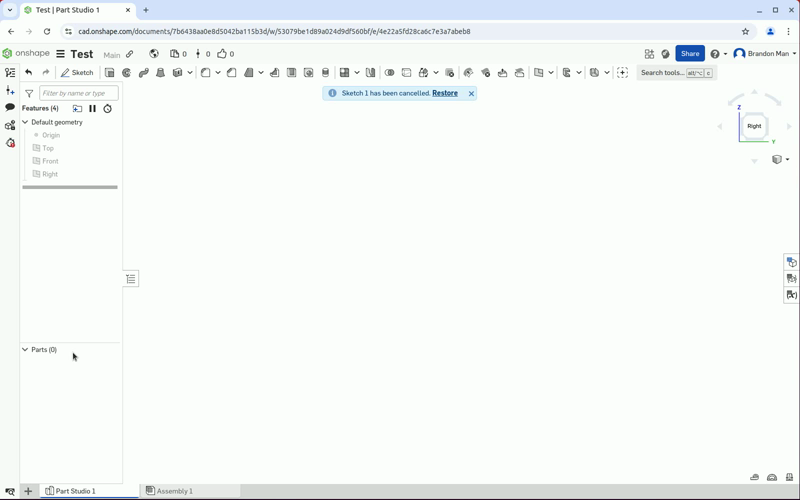
key(shift+y)
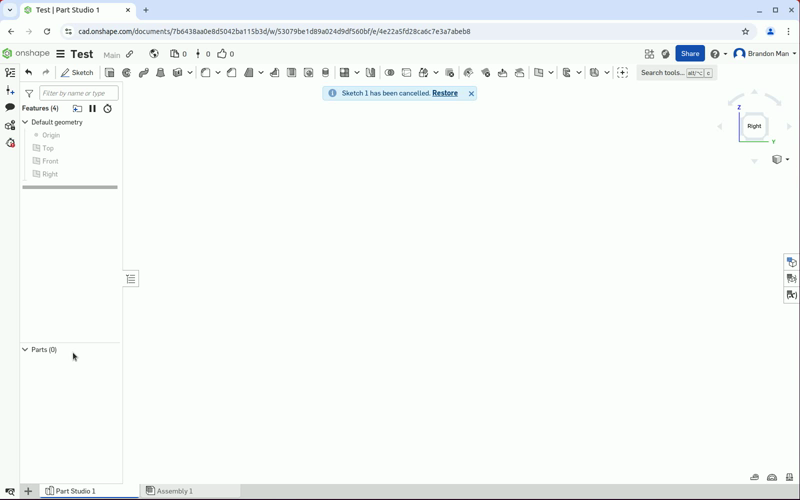
key(shift+s)
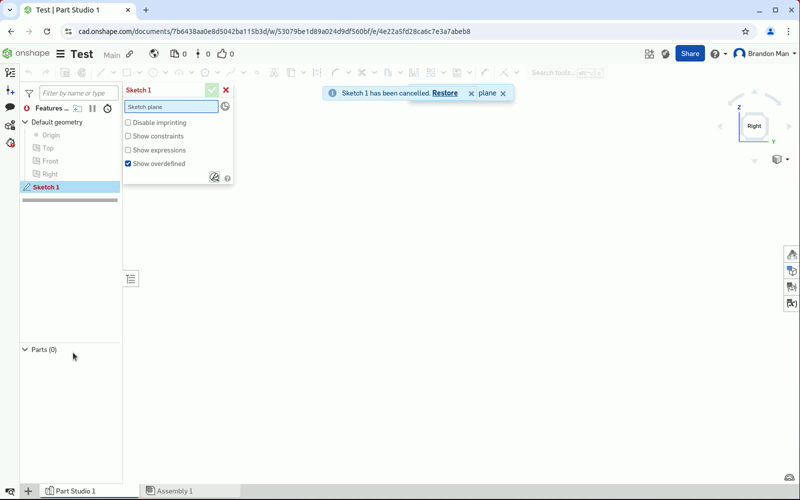
mouse_move(73, 176)
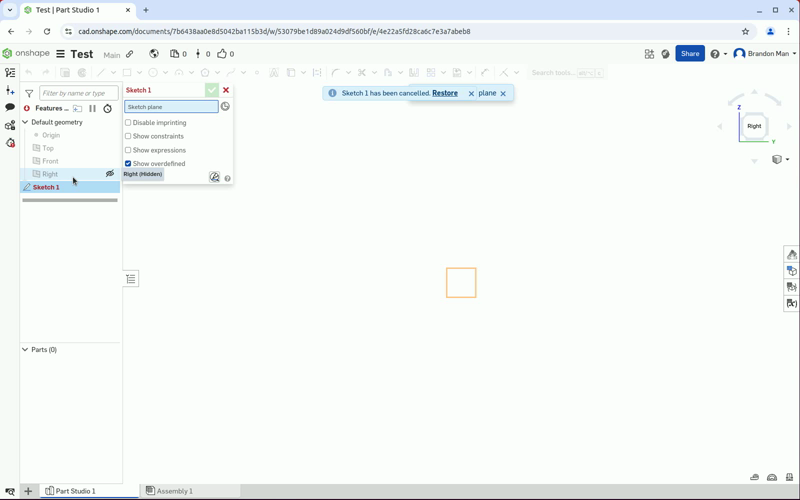
click(73, 176)
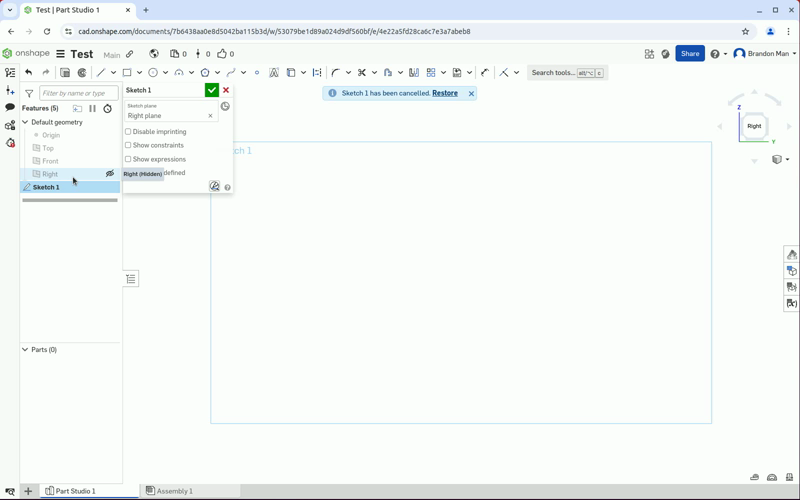
mouse_move(73, 352)
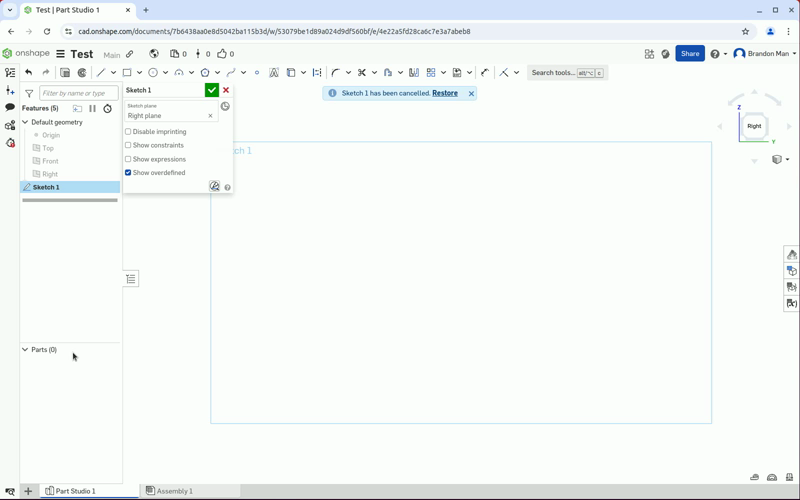
key(y)
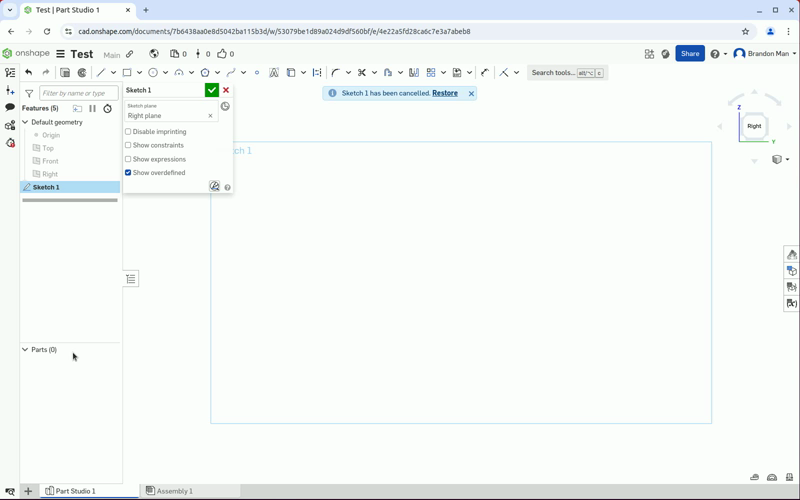
key(l)
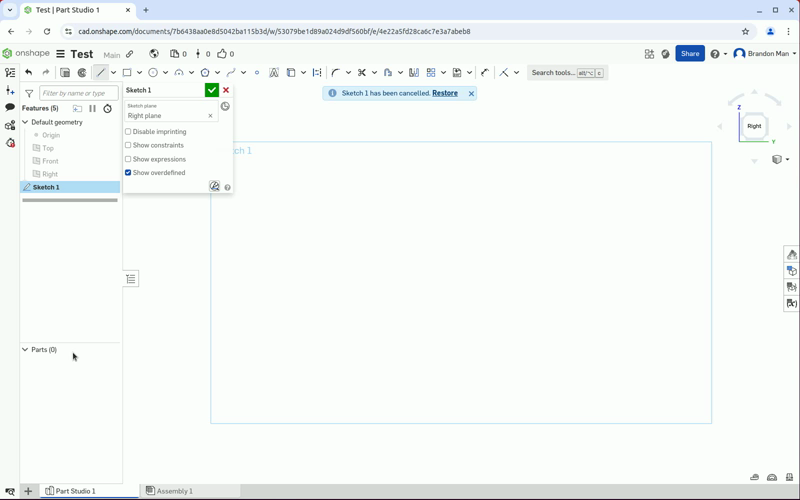
key_down(shift)
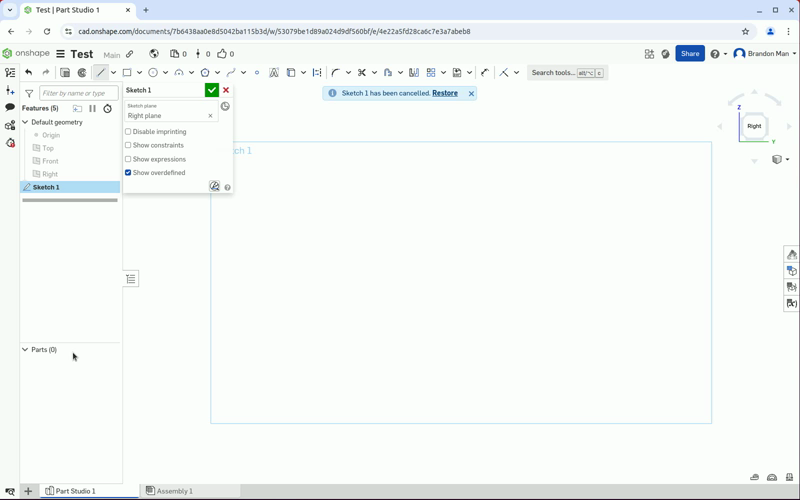
mouse_move(441, 189)
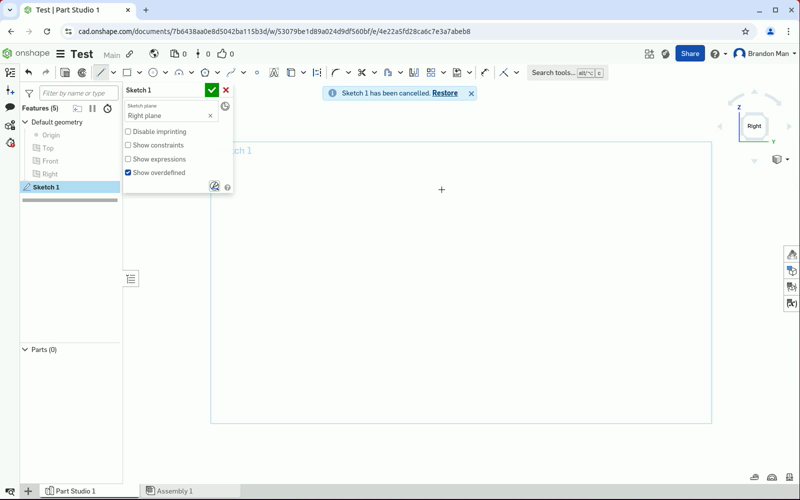
click(441, 189)
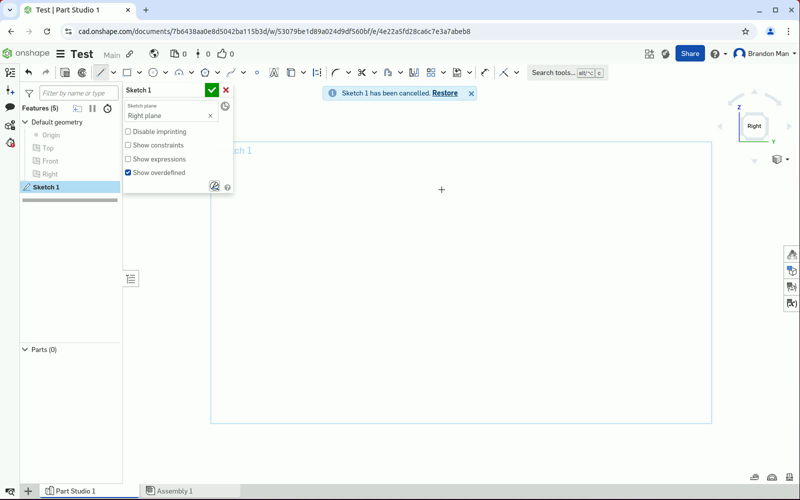
key_up(shift)
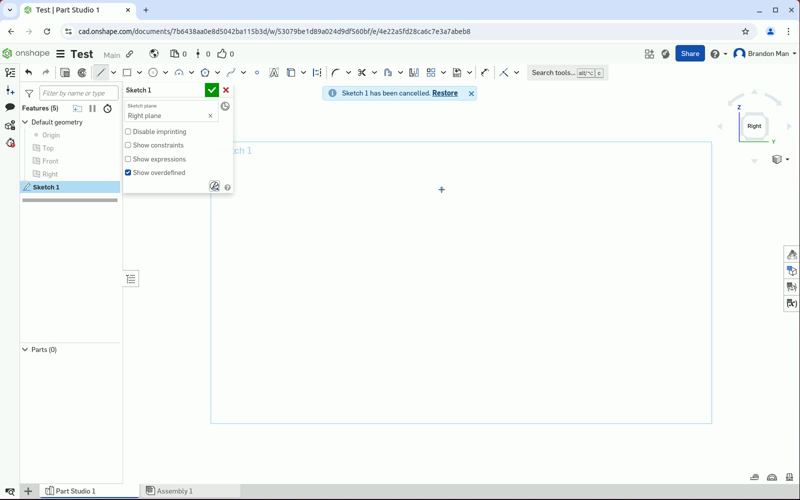
key_down(shift)
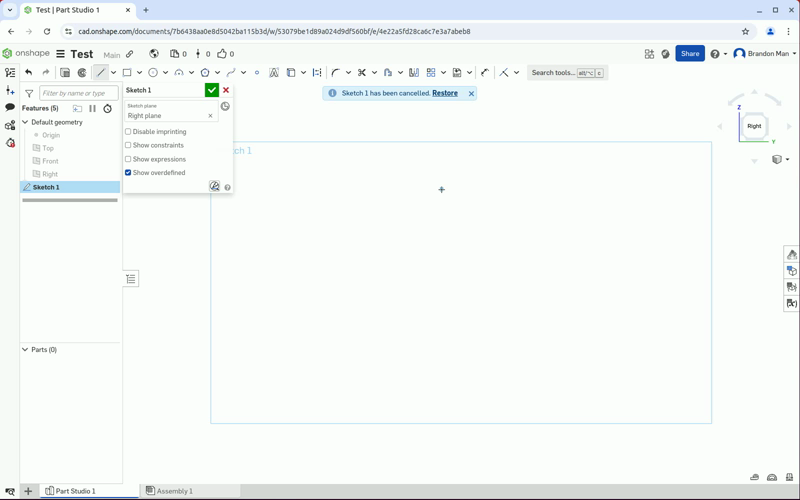
mouse_move(471, 189)
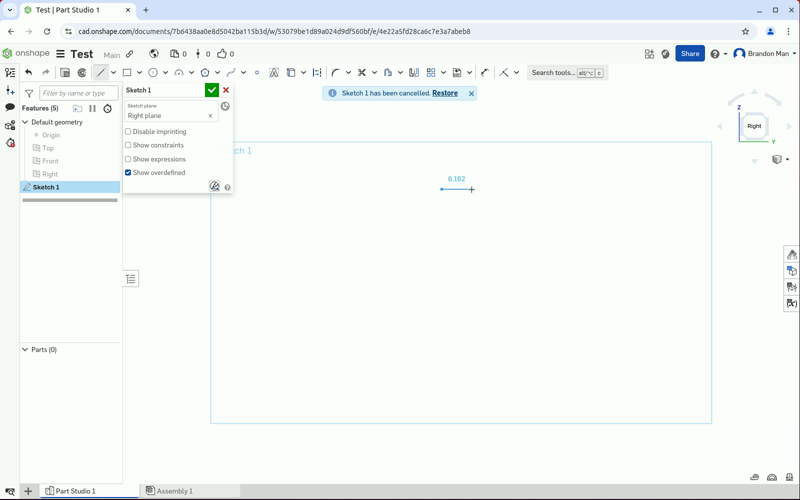
mouse_move(454, 189)
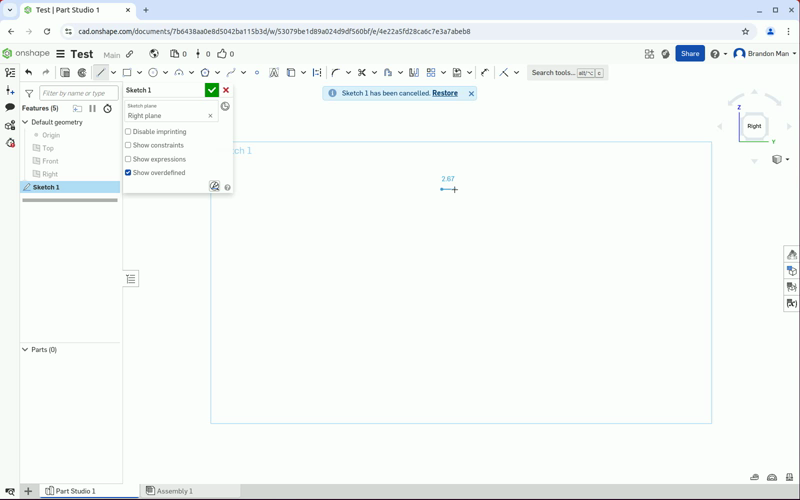
click(454, 189)
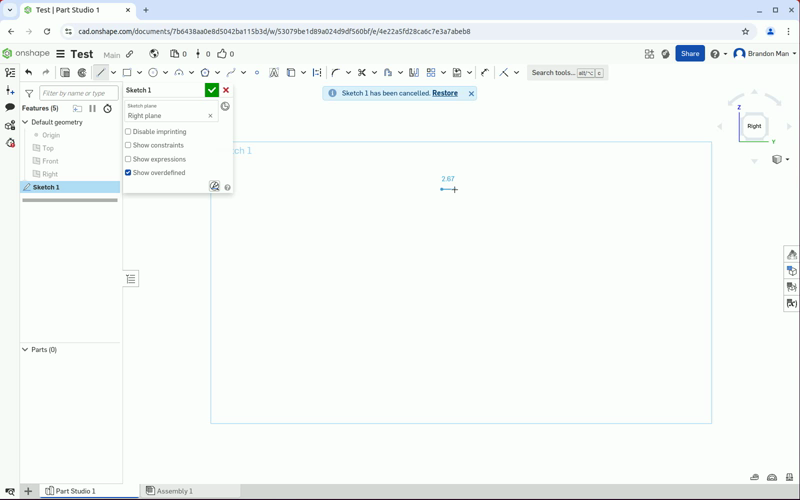
key_up(shift)
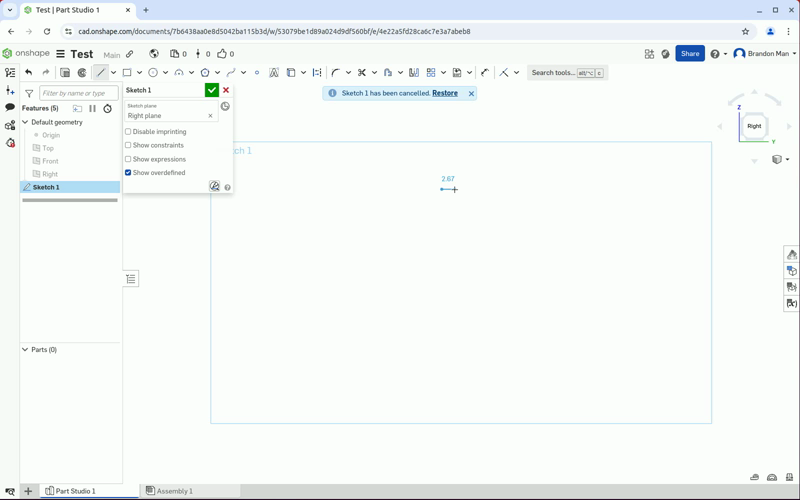
key(esc)
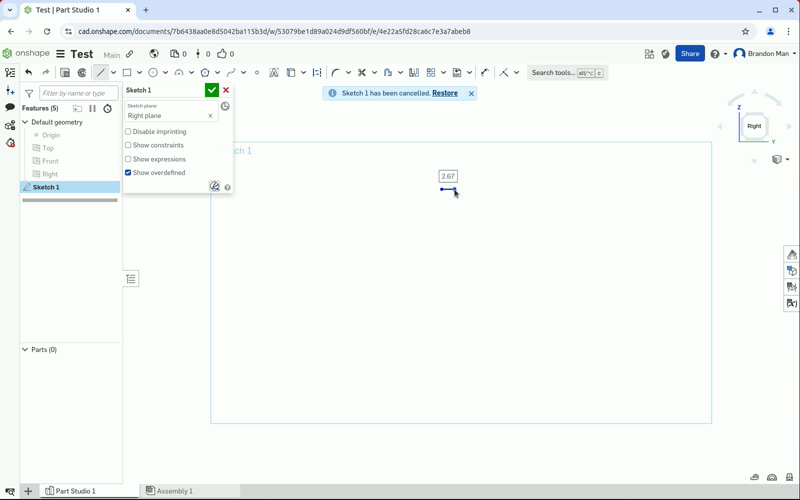
key(a)
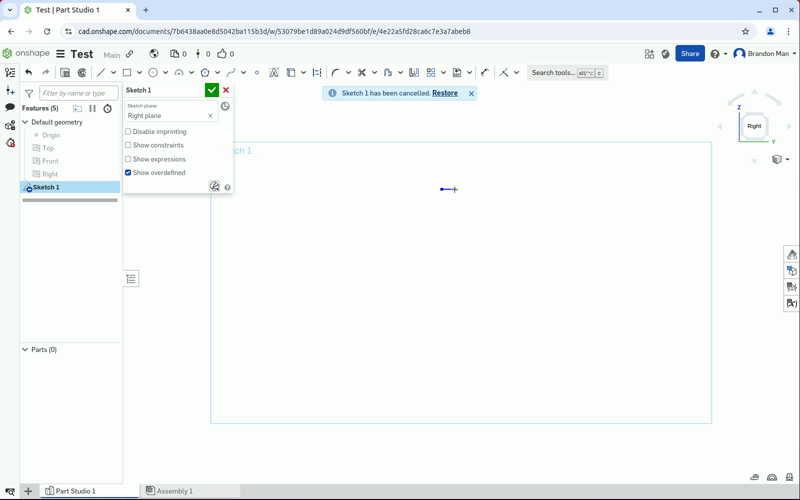
mouse_move(454, 189)
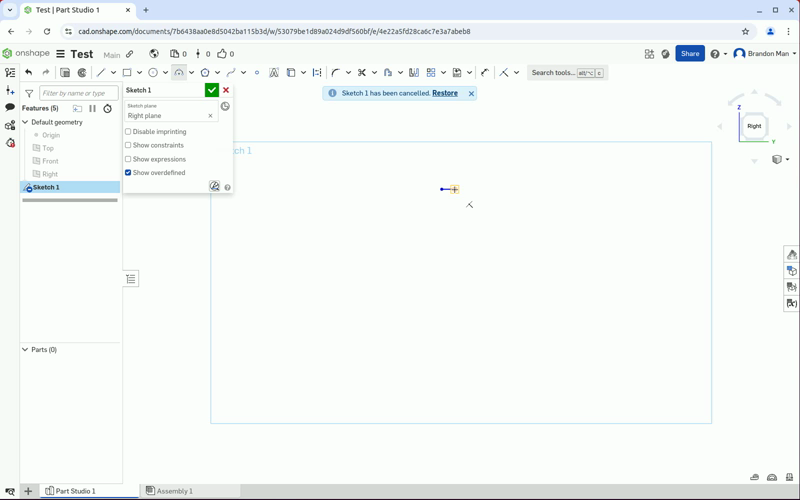
click(454, 189)
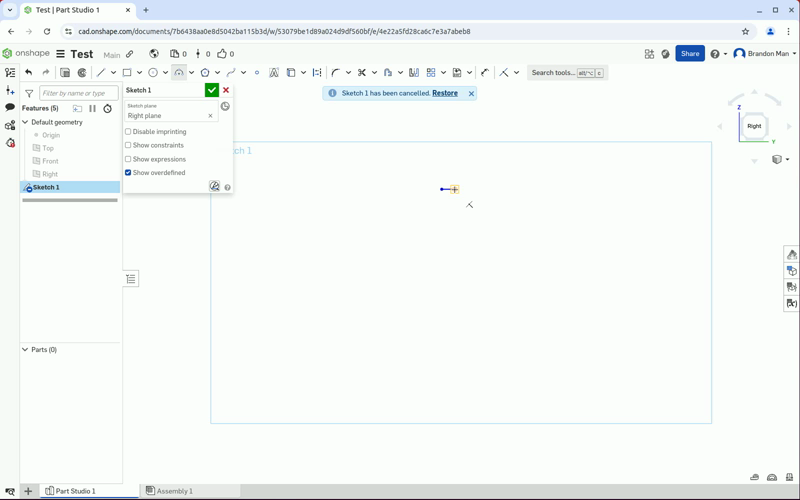
key_down(shift)
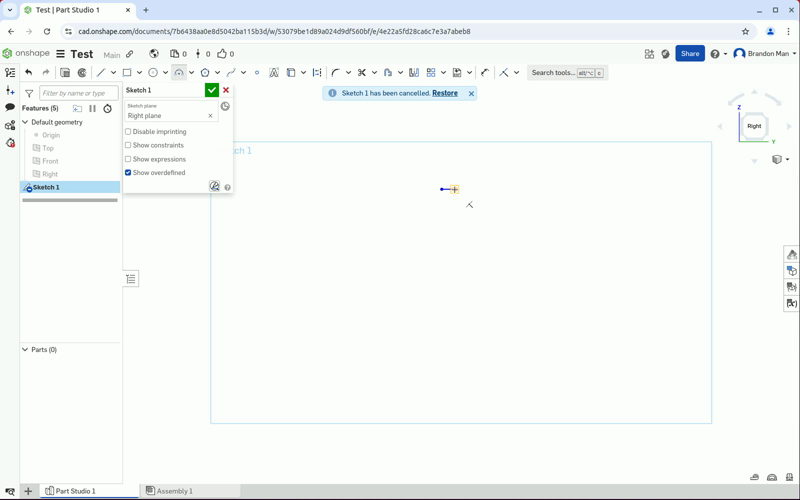
mouse_move(467, 189)
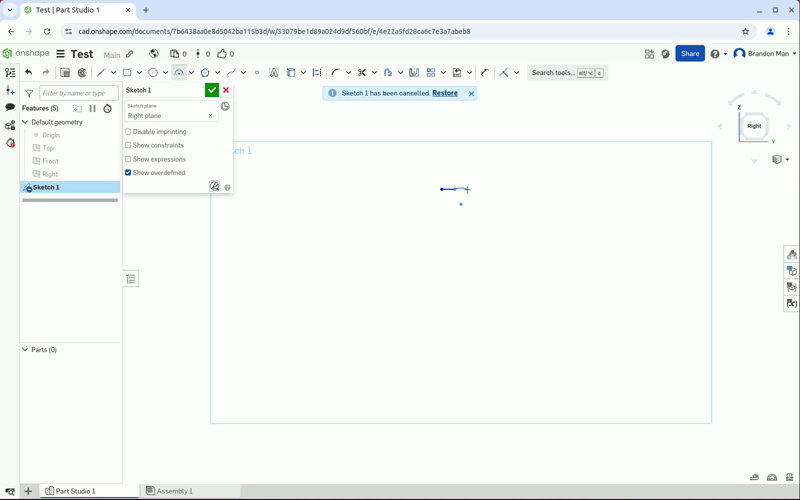
click(467, 189)
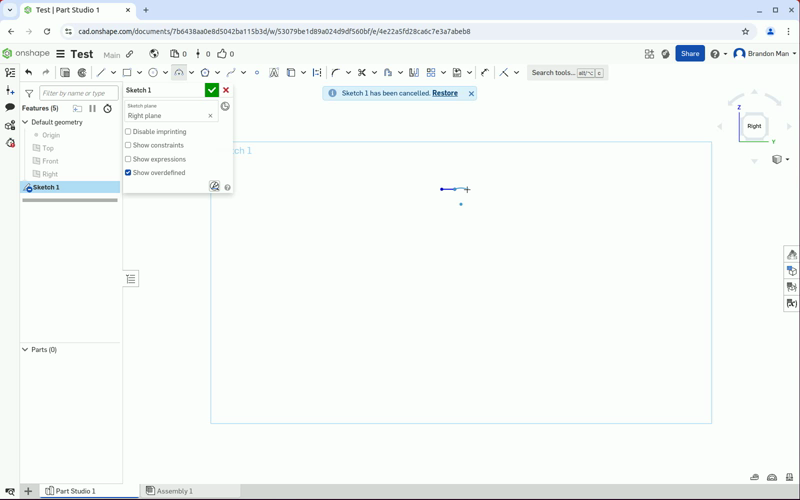
mouse_move(461, 183)
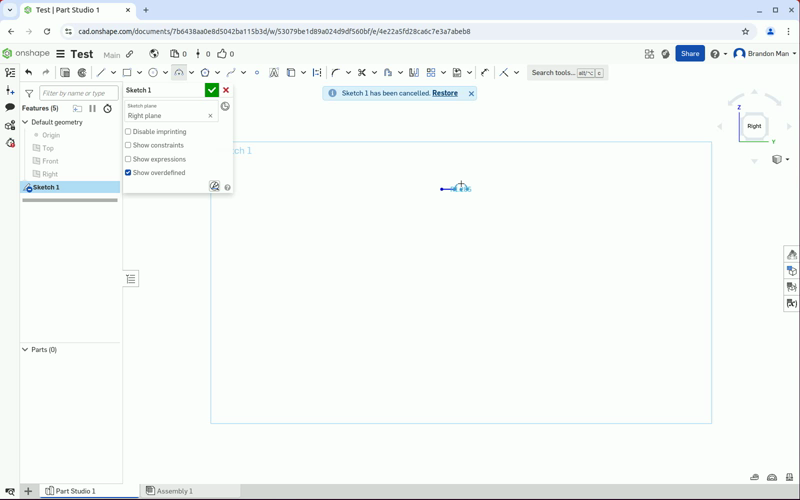
click(461, 183)
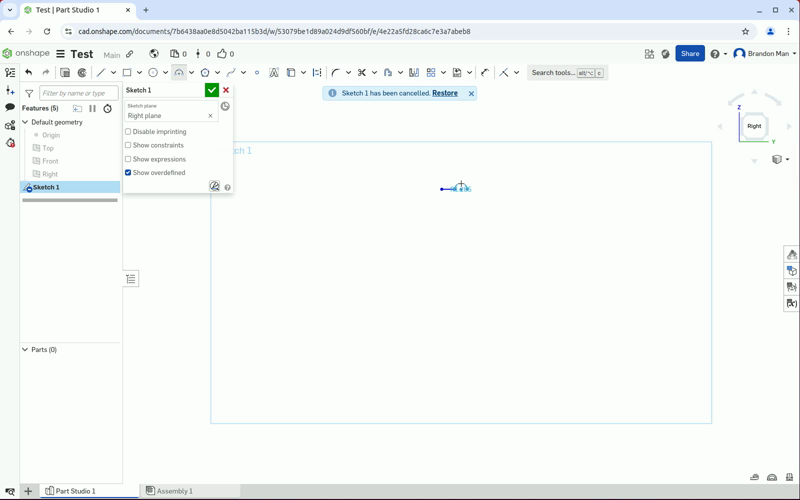
key_up(shift)
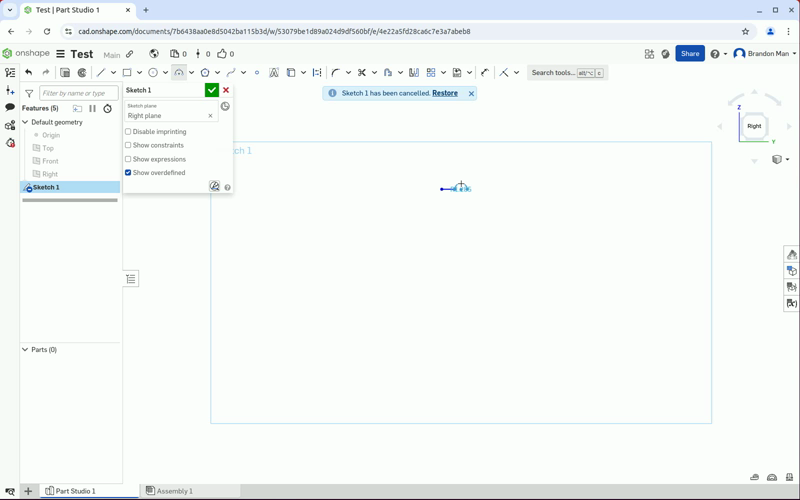
key(esc)
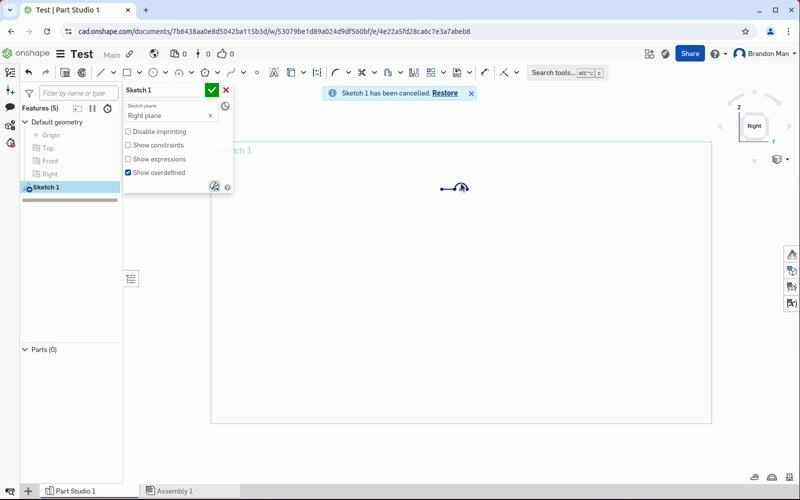
key(l)
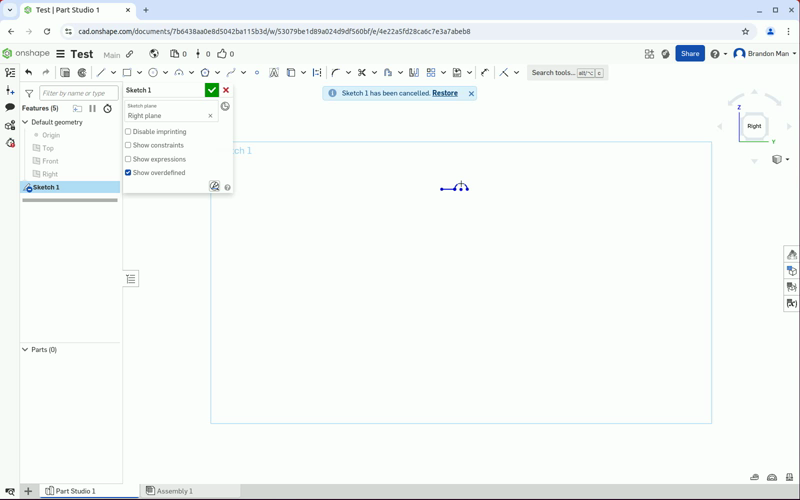
mouse_move(467, 189)
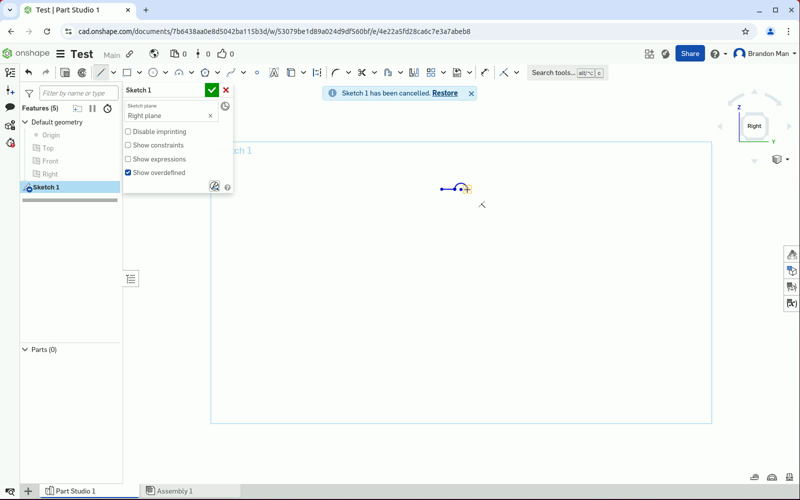
click(467, 189)
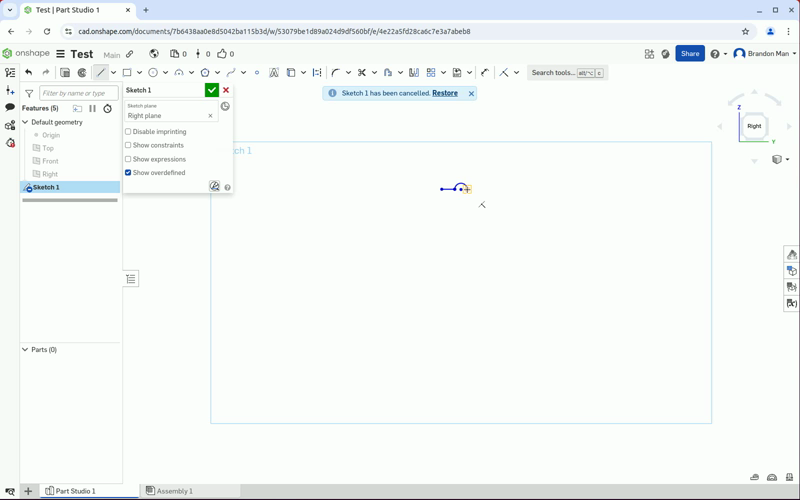
key_down(shift)
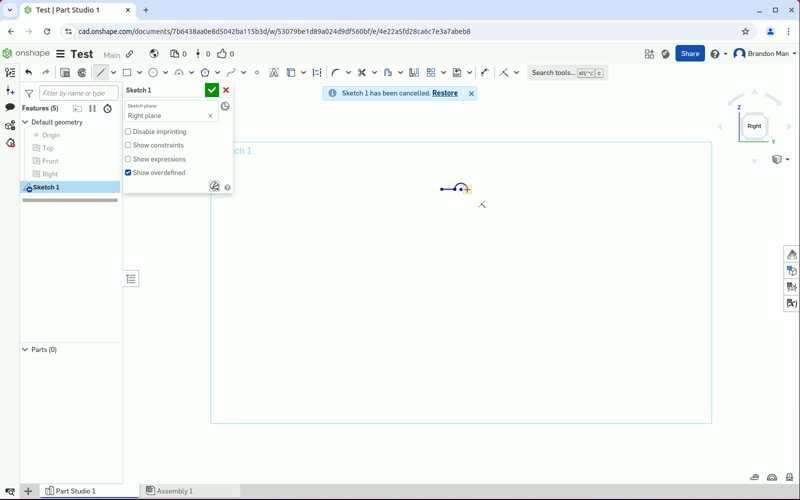
mouse_move(497, 189)
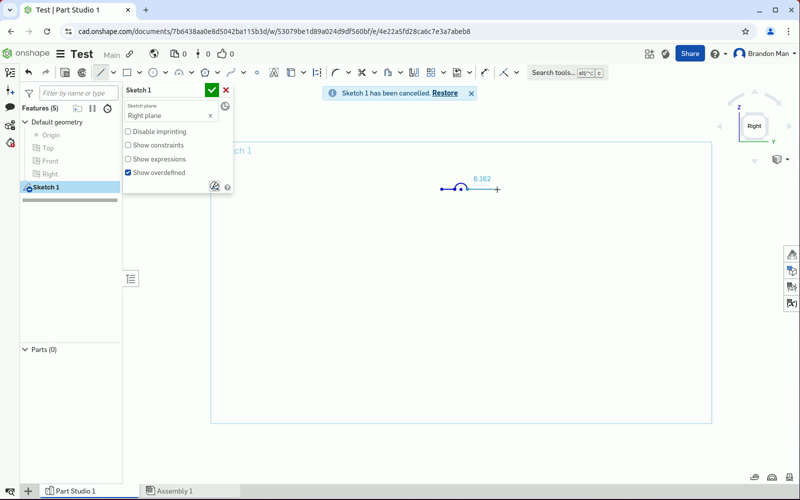
mouse_move(480, 189)
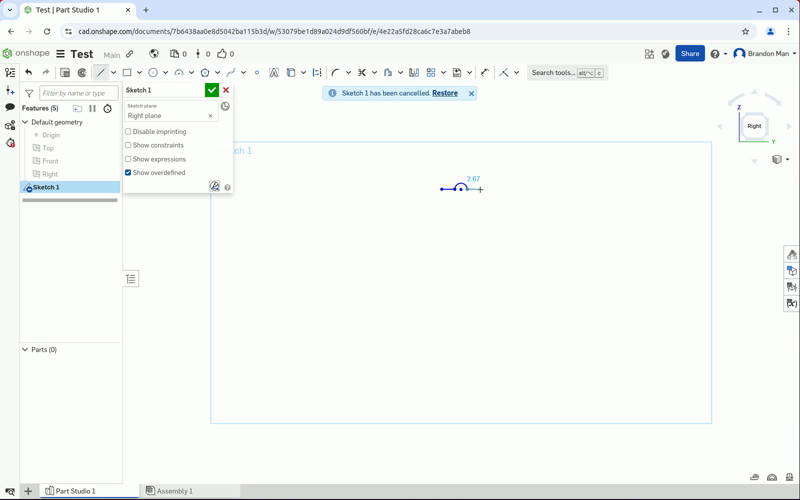
click(480, 189)
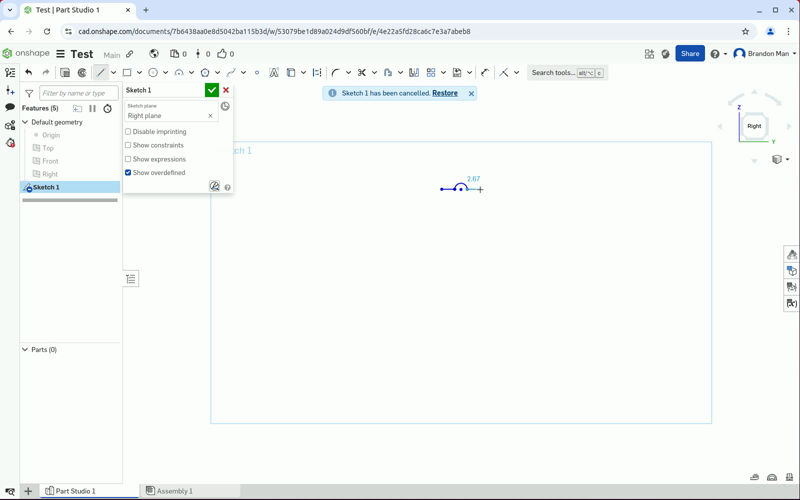
key_up(shift)
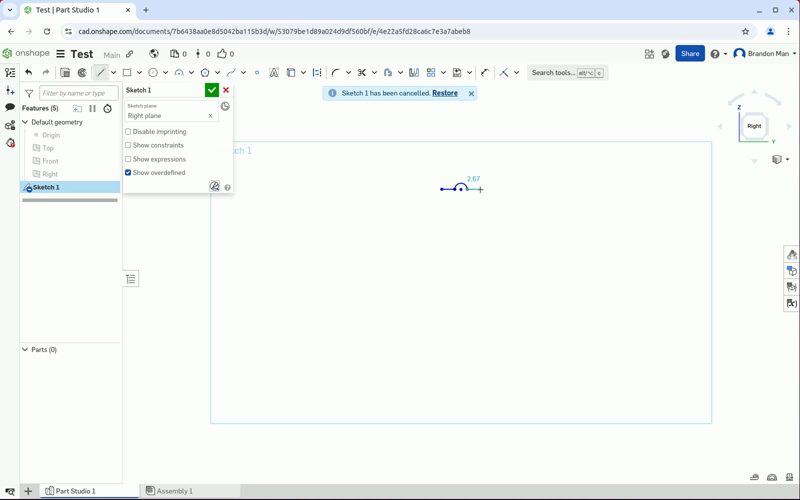
key(esc)
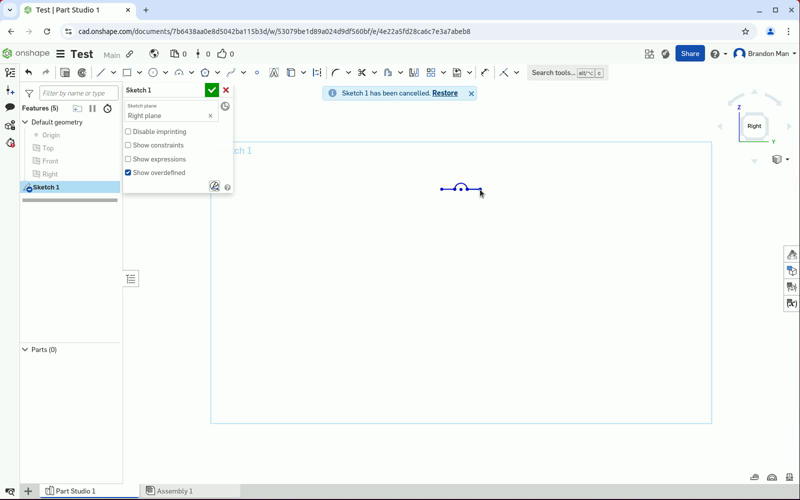
key(a)
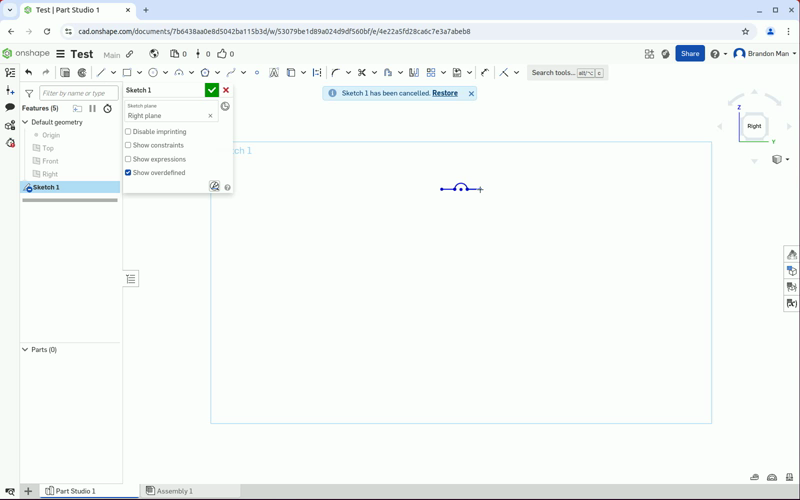
mouse_move(480, 189)
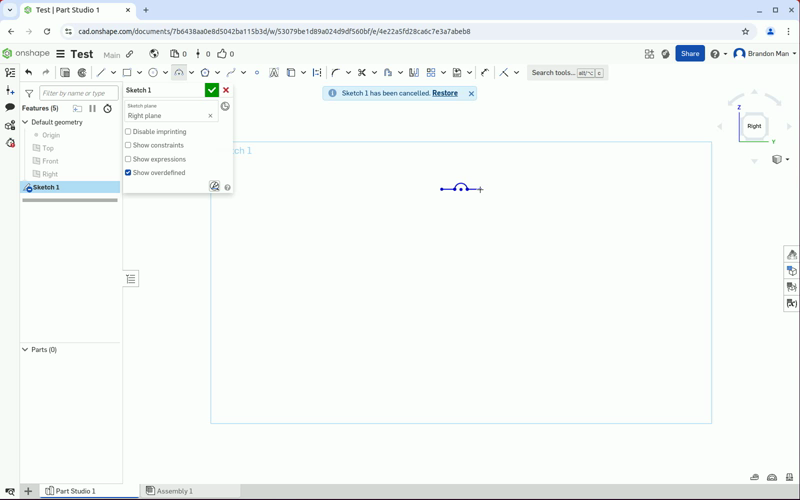
click(480, 189)
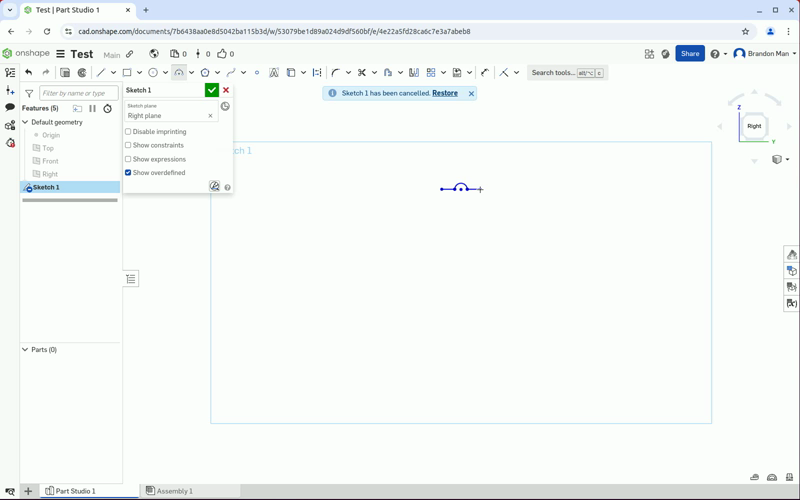
mouse_move(441, 189)
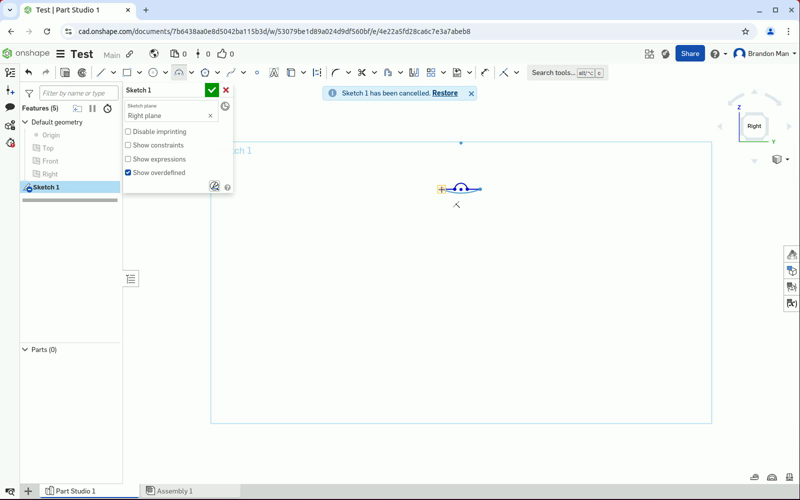
click(441, 189)
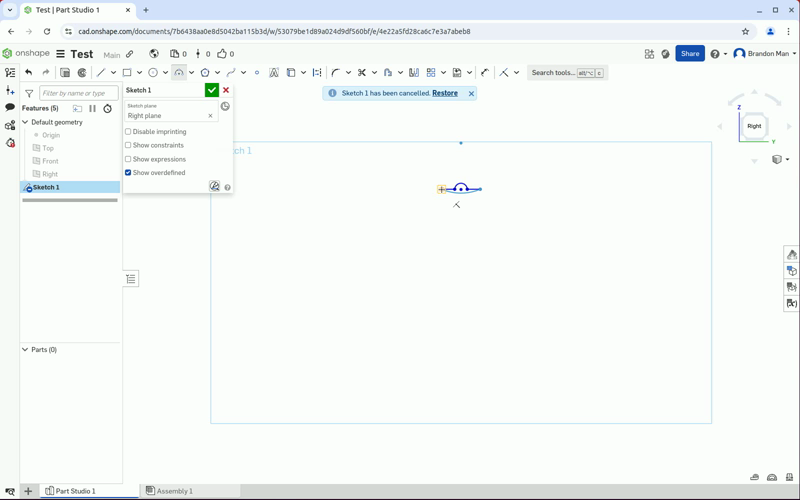
key_down(shift)
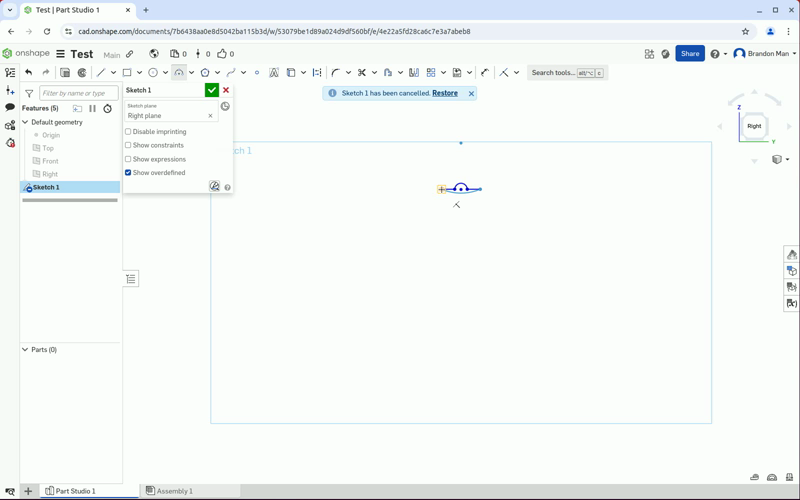
mouse_move(461, 170)
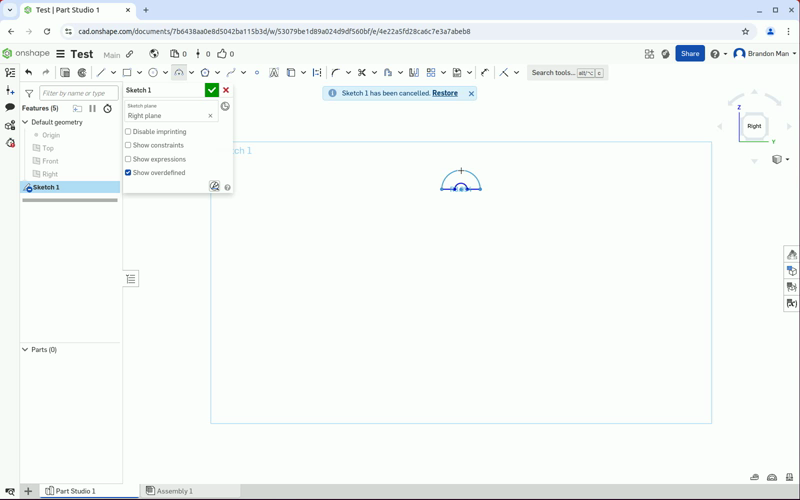
click(461, 170)
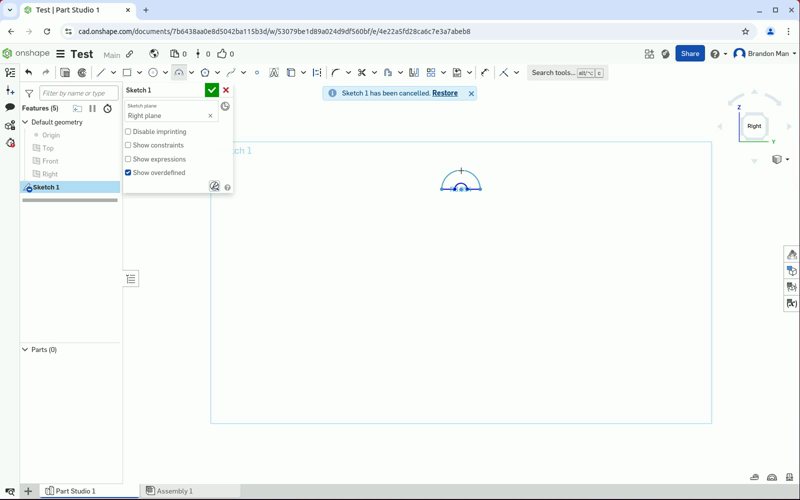
key_up(shift)
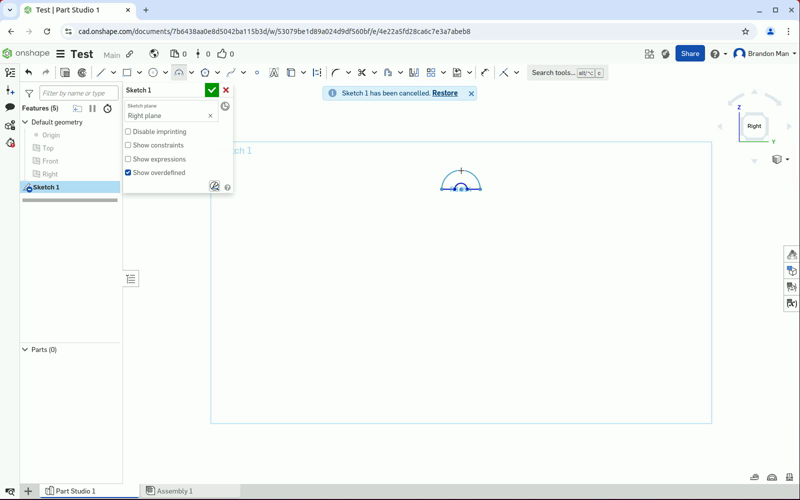
key(esc)
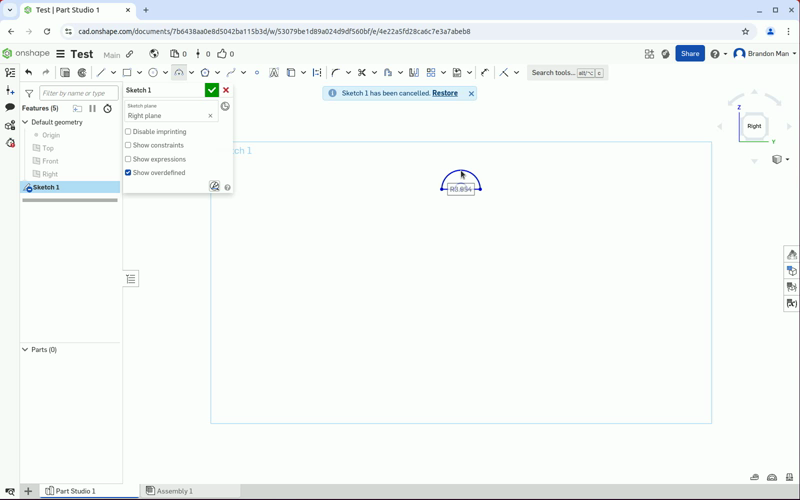
mouse_move(470, 180)
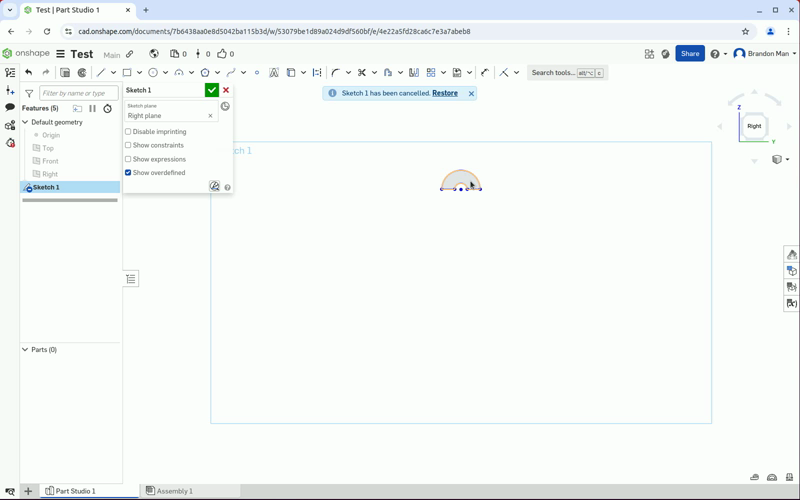
scroll(6)
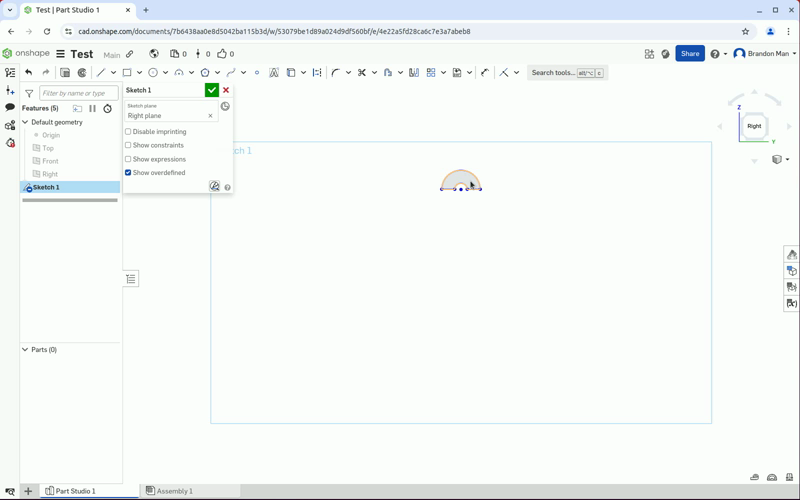
scroll(6)
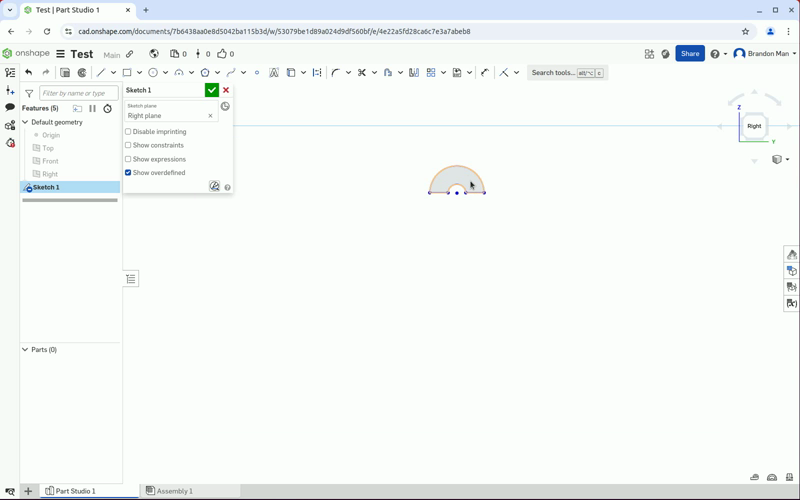
scroll(6)
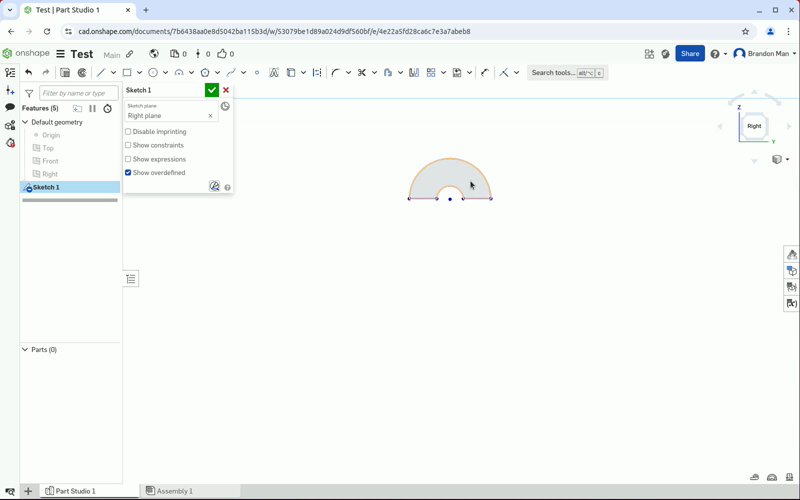
scroll(6)
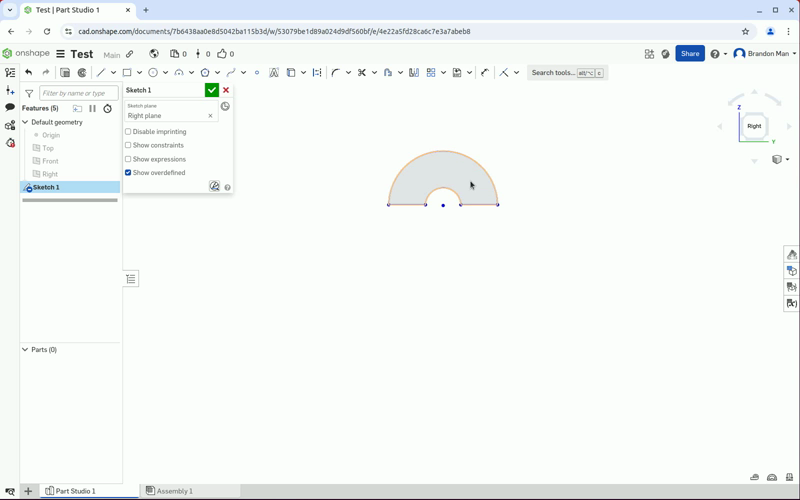
scroll(6)
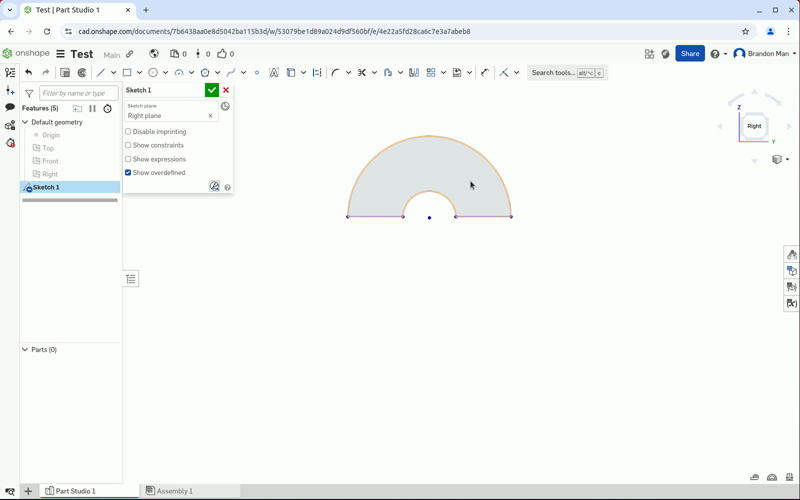
scroll(6)
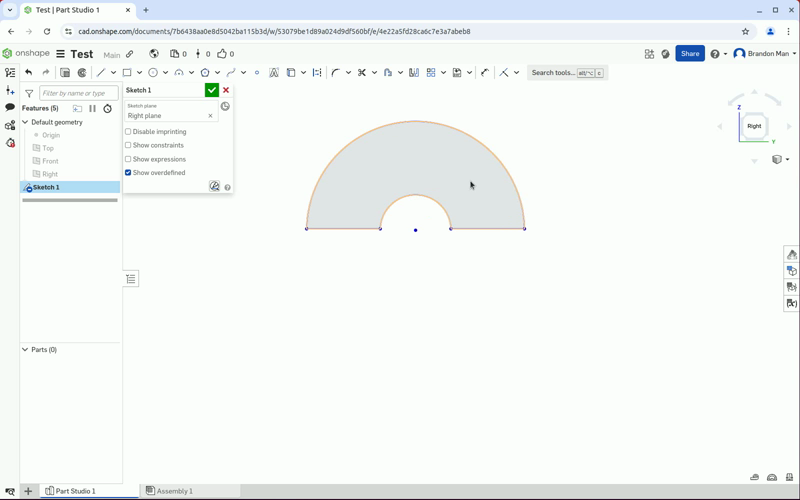
scroll(6)
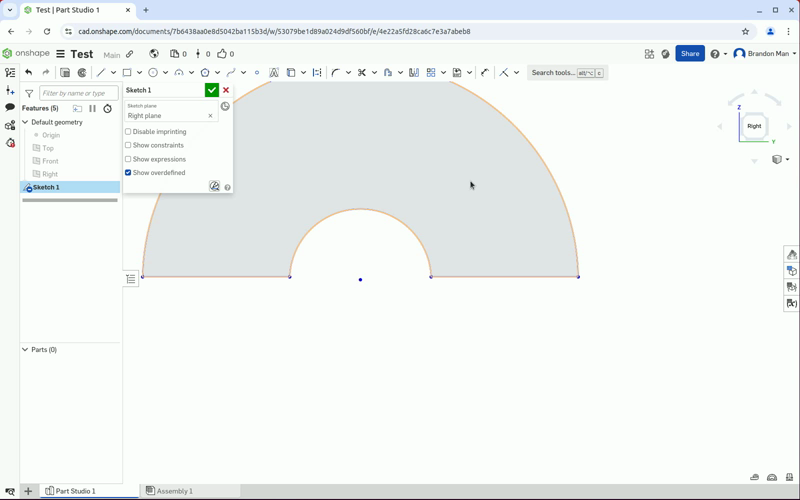
click(470, 180)
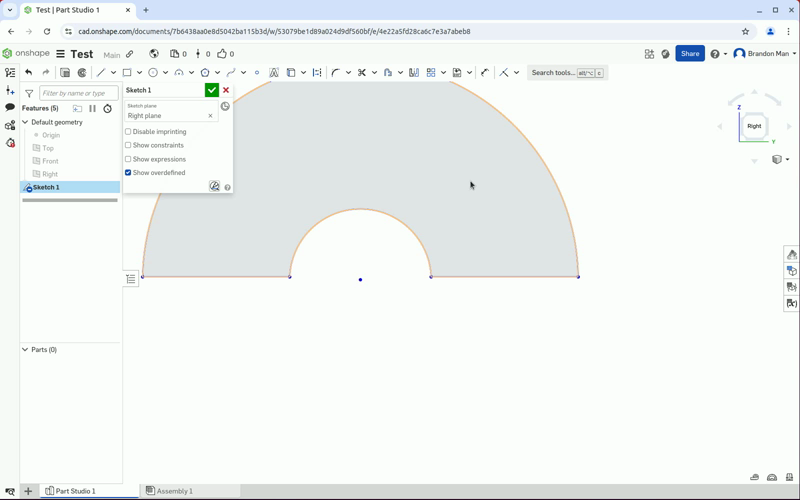
scroll(-6)
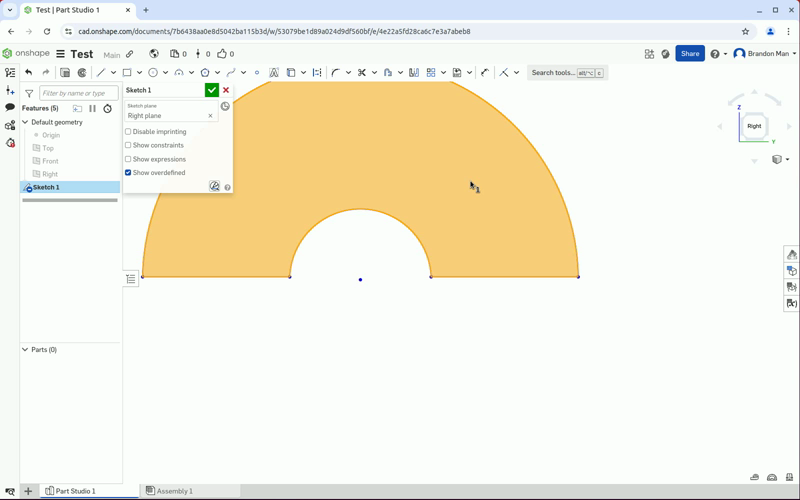
scroll(-6)
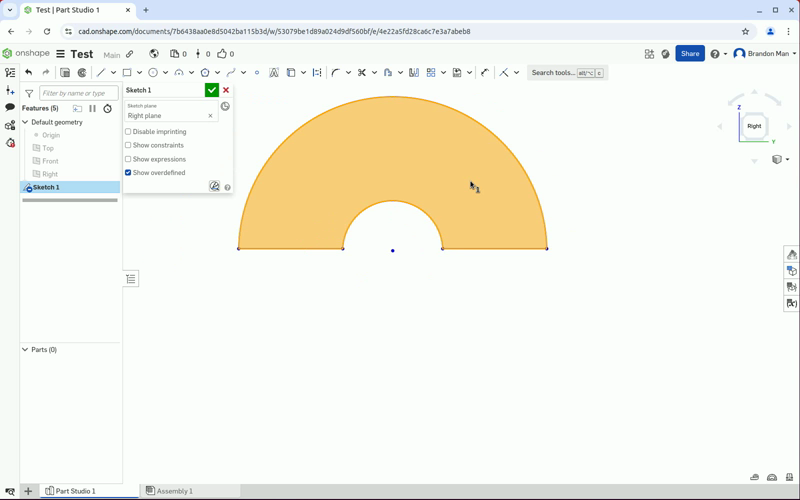
scroll(-6)
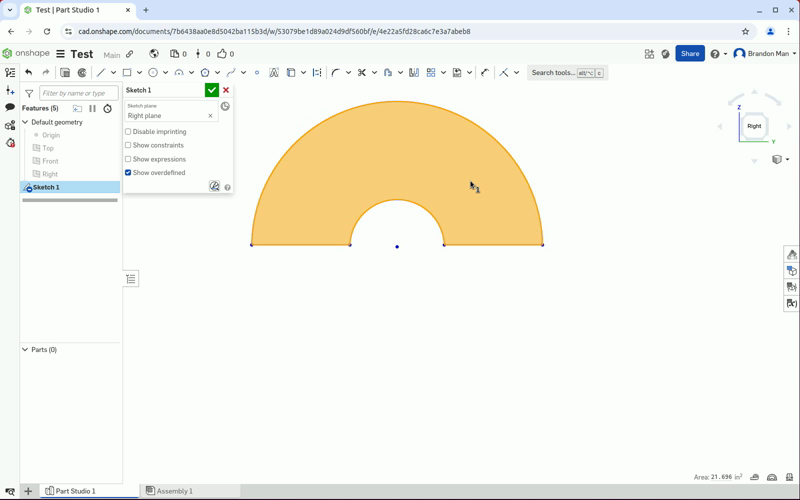
scroll(-6)
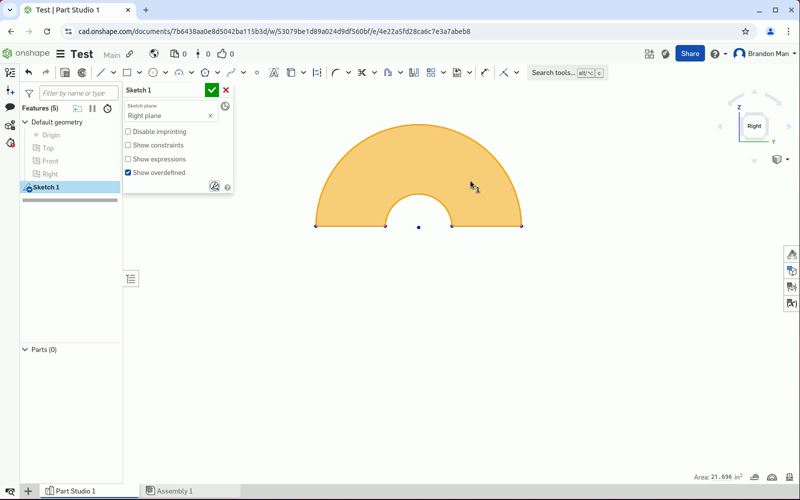
scroll(-6)
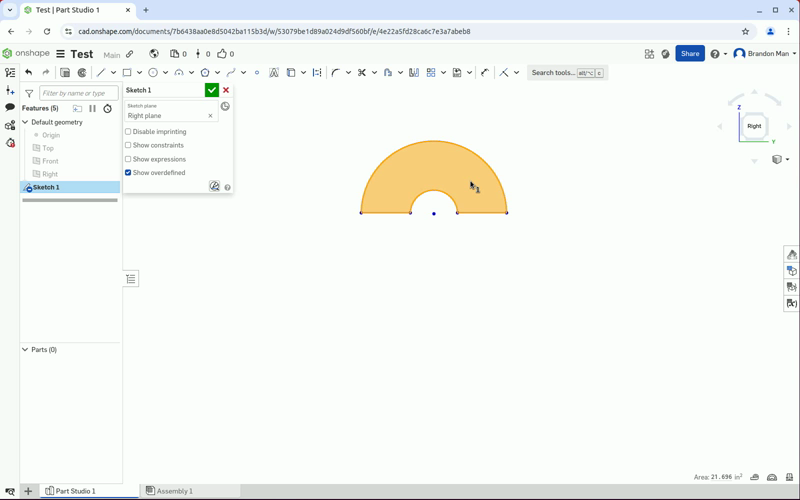
scroll(-6)
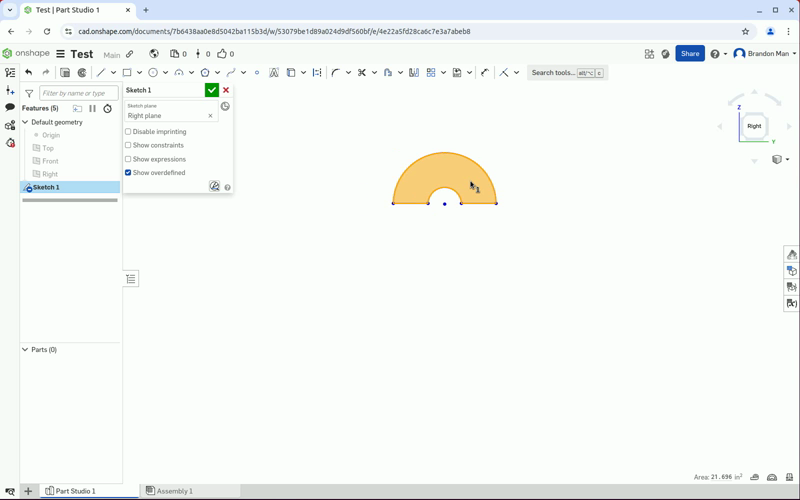
scroll(-6)
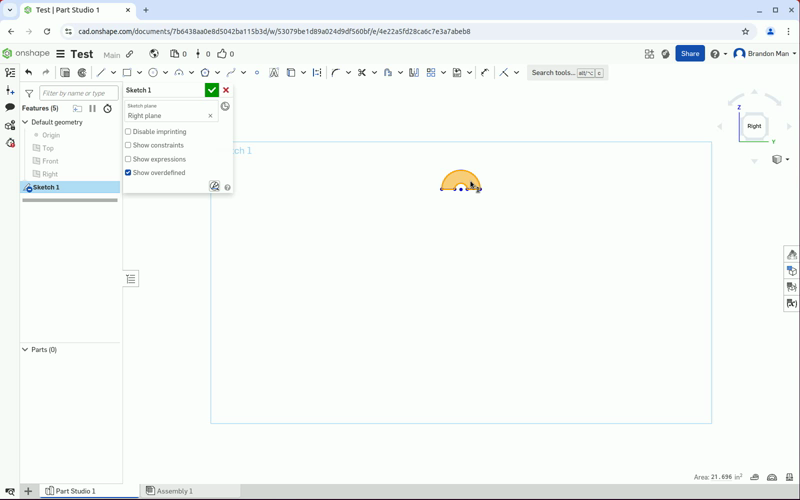
mouse_move(73, 352)
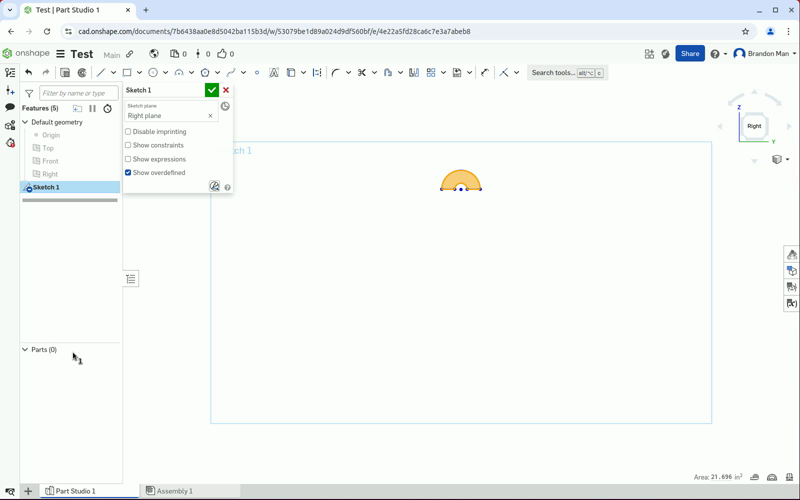
key(shift+y)
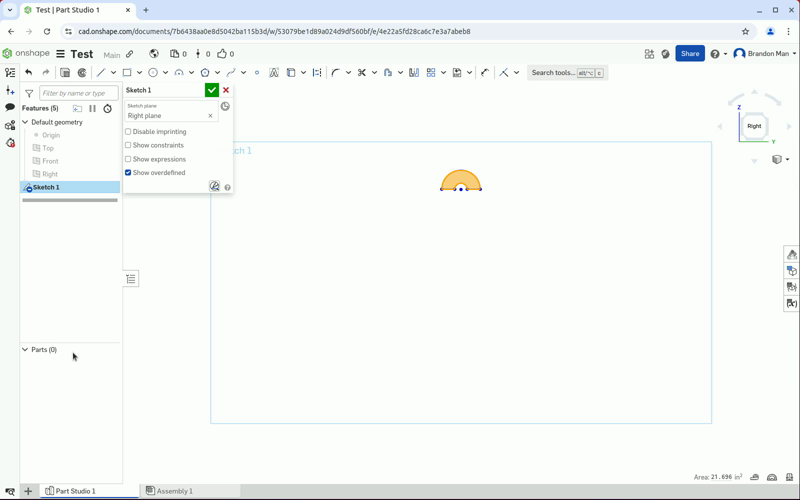
key(shift+e)
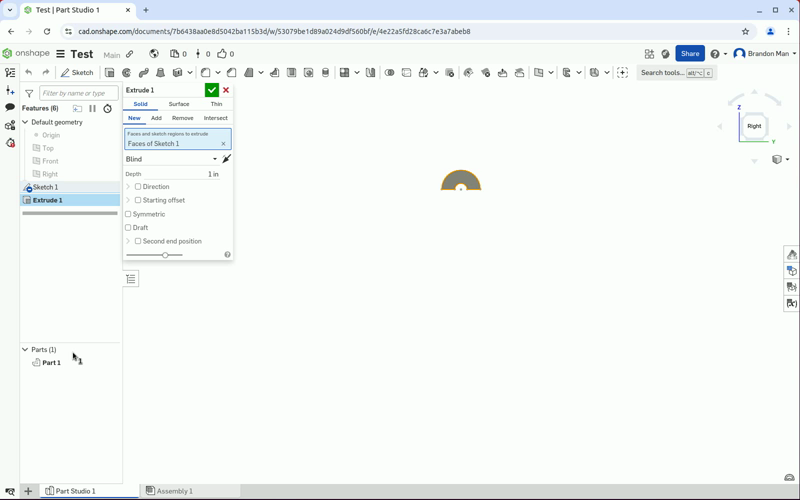
mouse_move(143, 106)
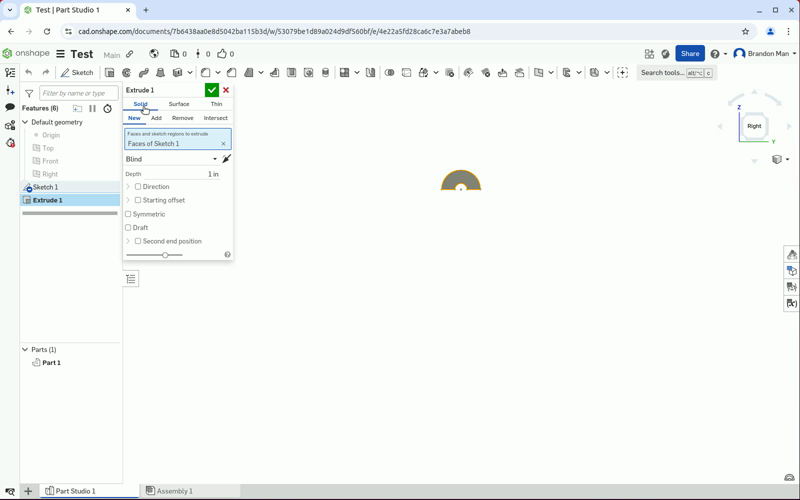
click(143, 106)
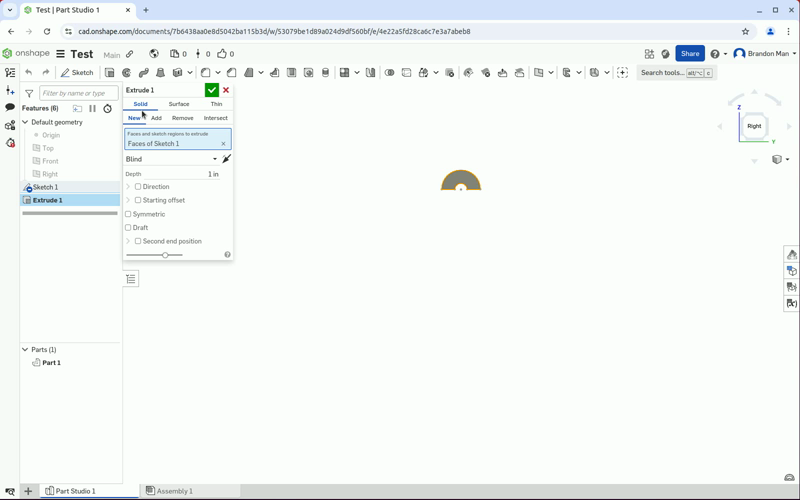
mouse_move(137, 120)
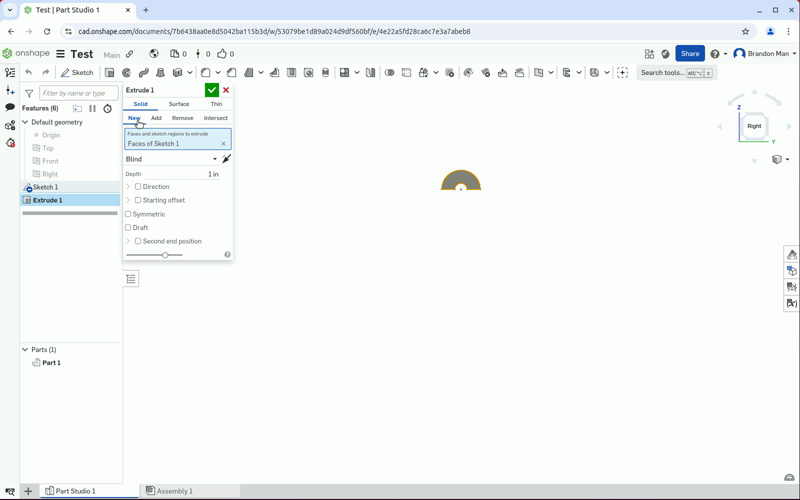
click(137, 120)
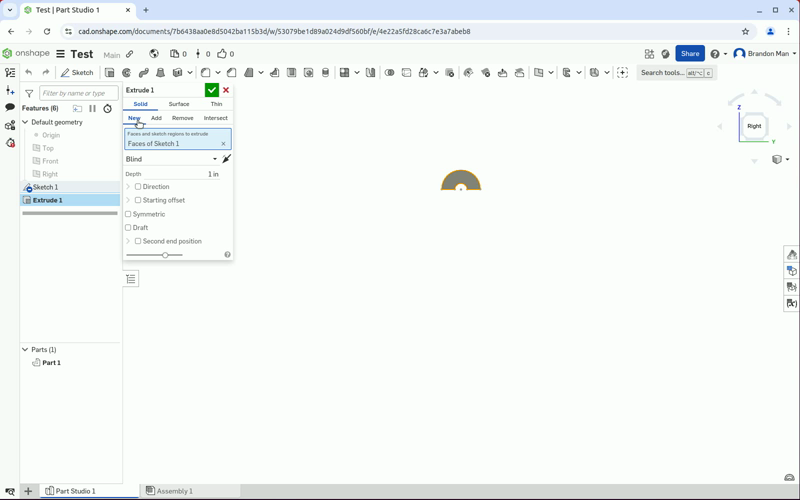
key(tab, 4)
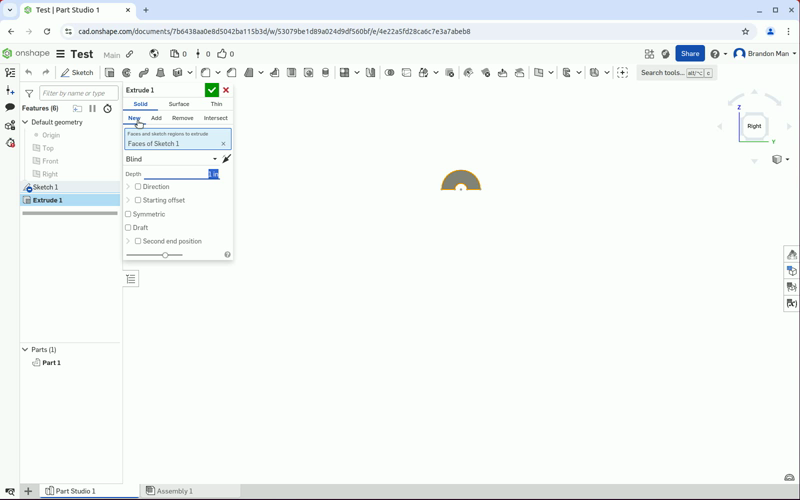
text(2.648)
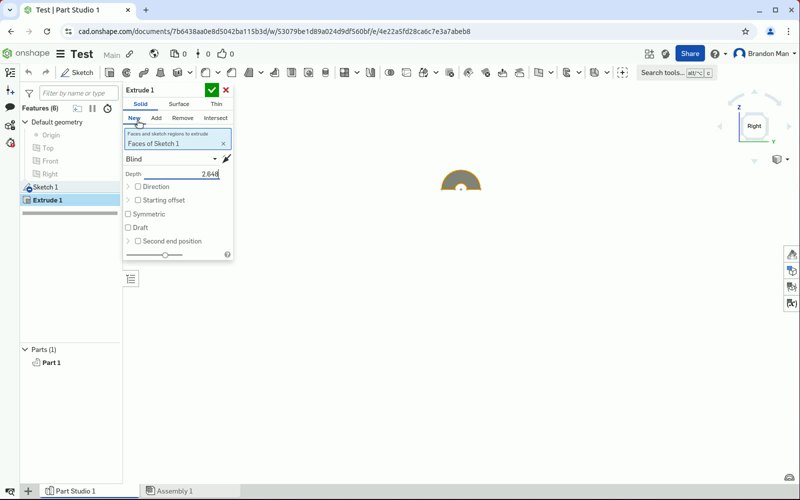
key(enter)
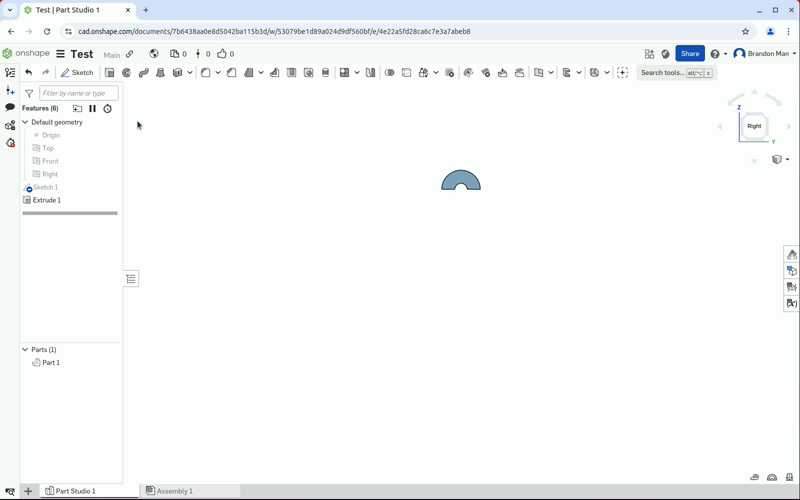
key(shift+h)
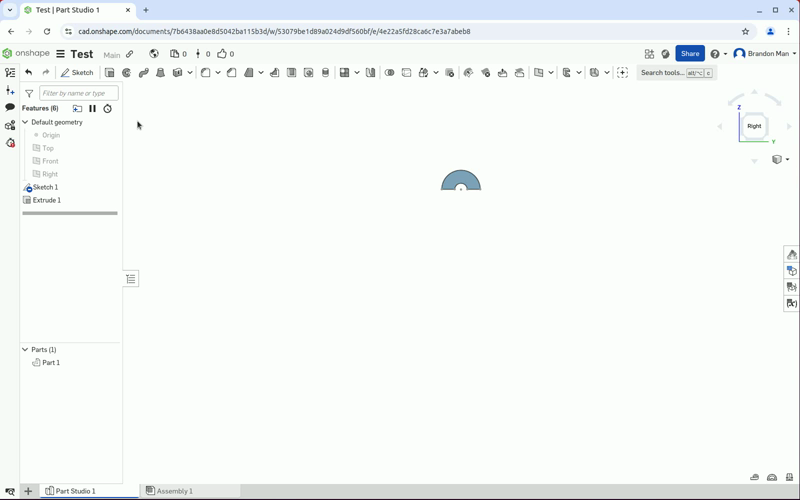
key(shift+h)
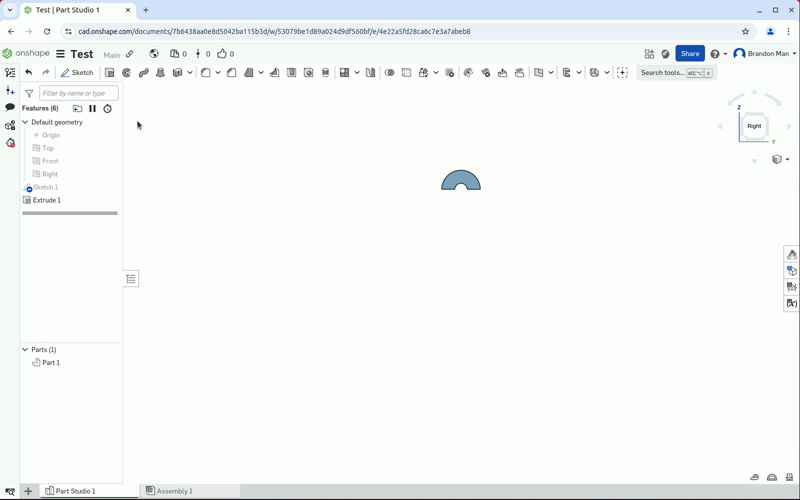
mouse_move(73, 189)
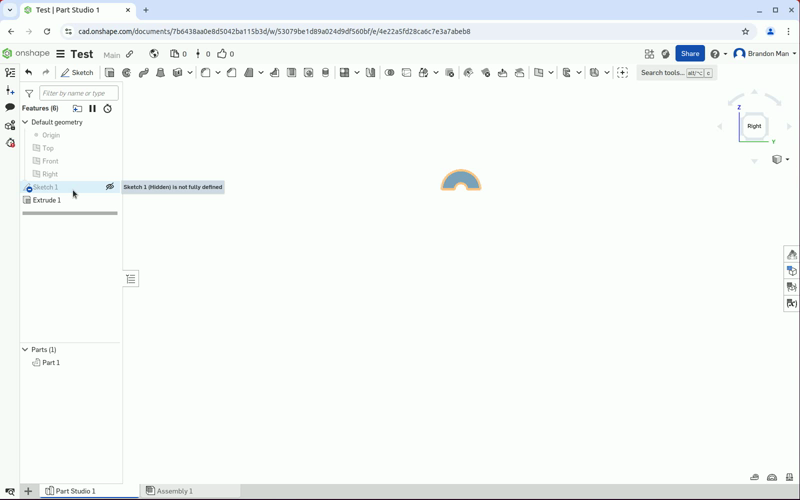
click(73, 189)
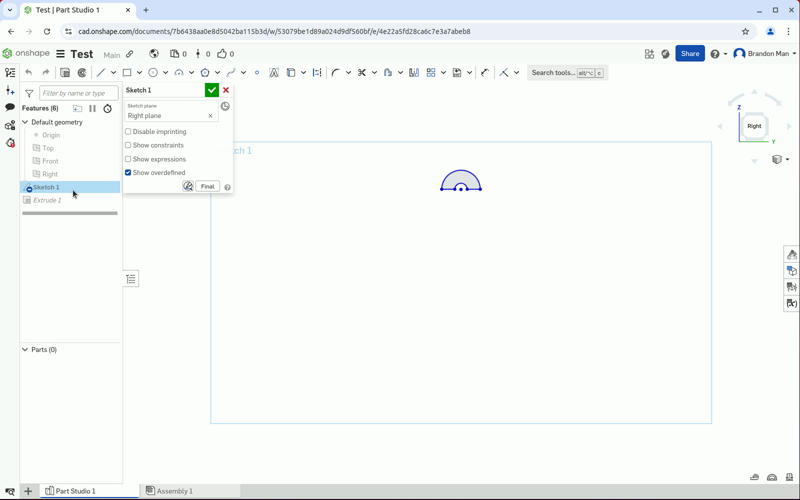
mouse_move(229, 92)
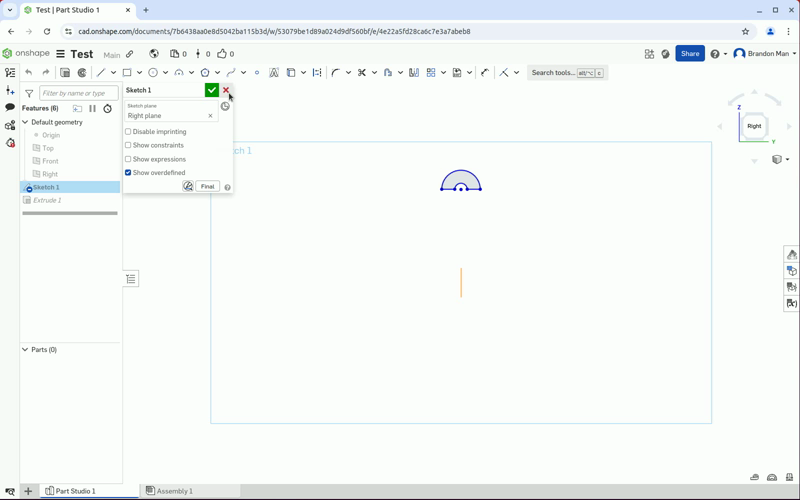
click(229, 92)
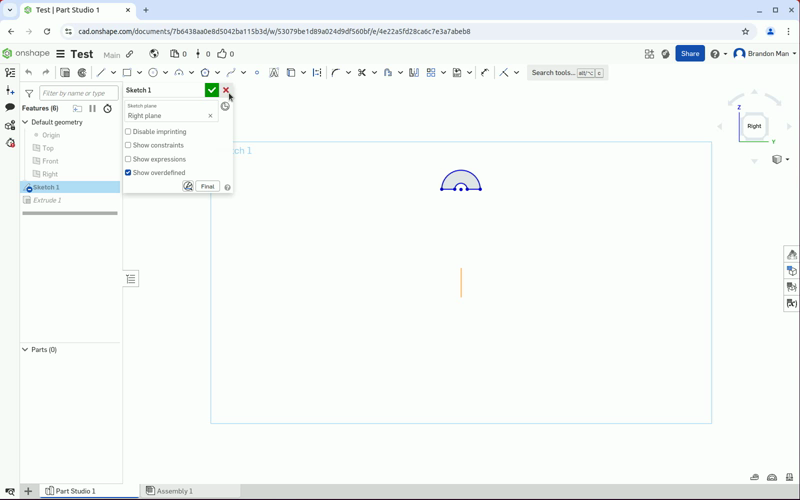
key(shift+s)
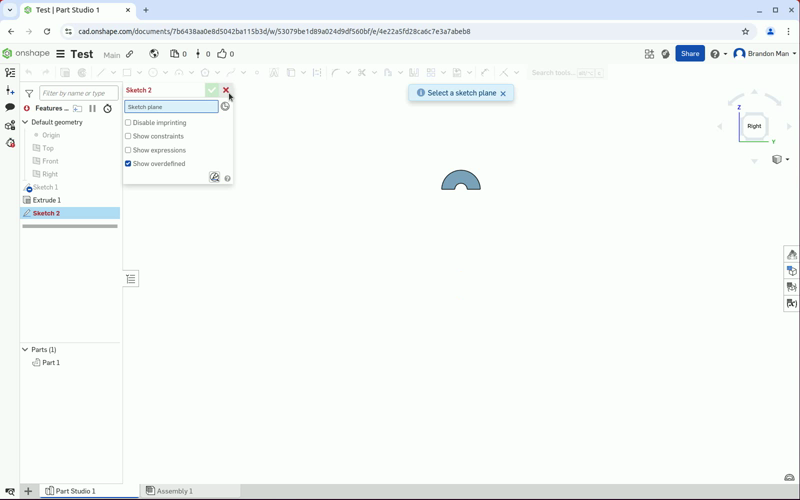
mouse_move(73, 176)
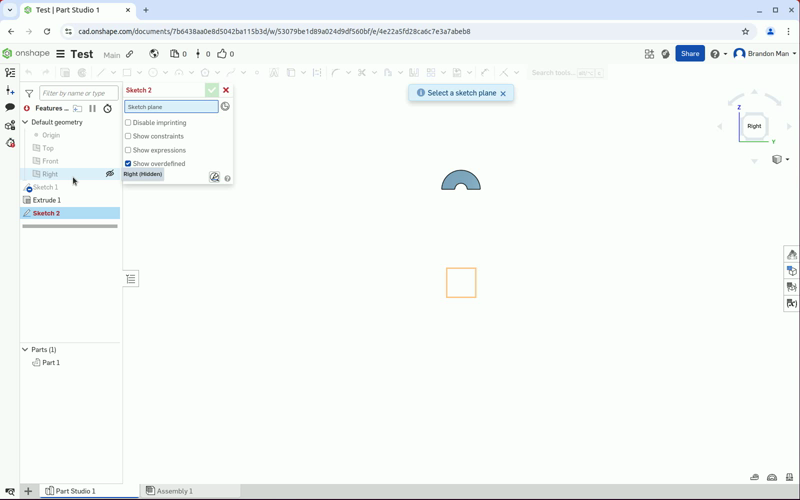
click(73, 176)
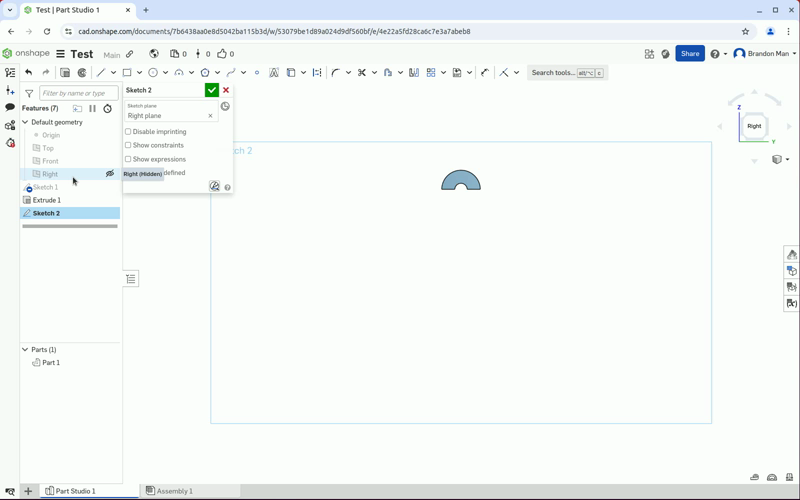
mouse_move(73, 352)
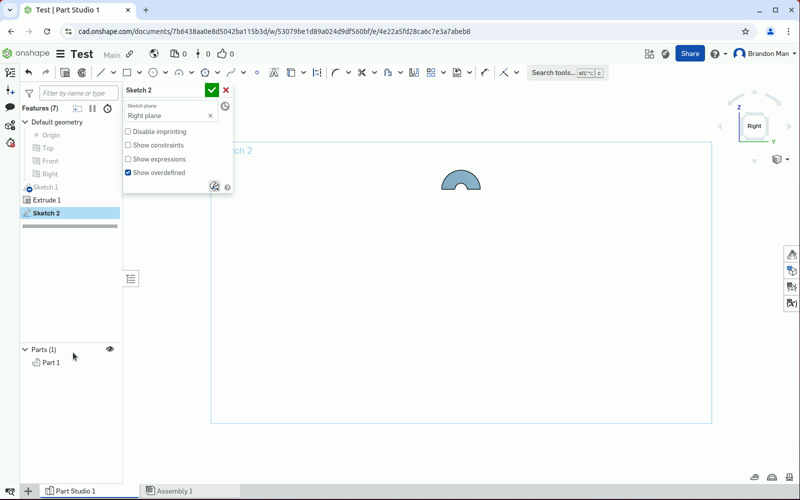
key(y)
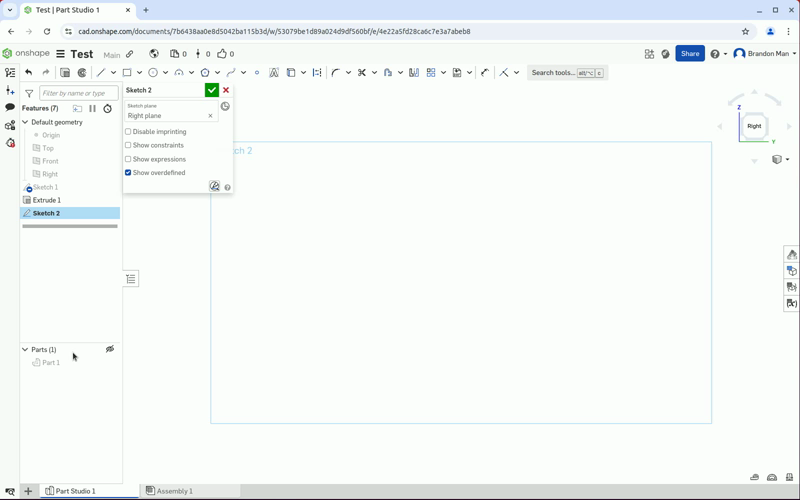
key(a)
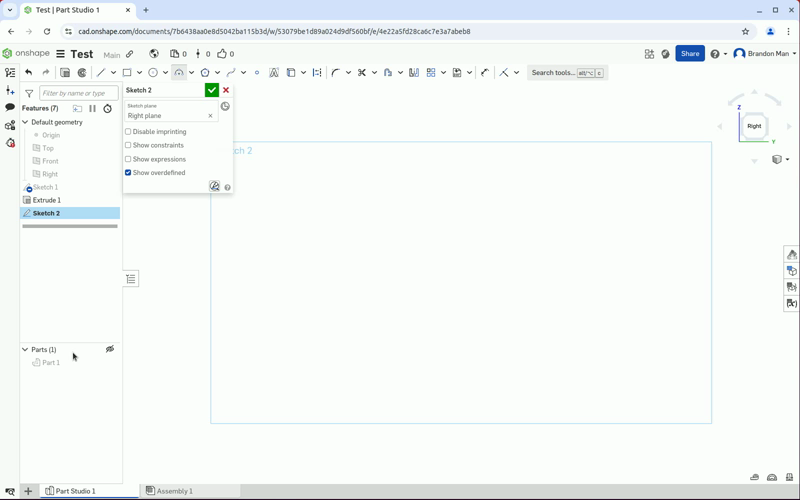
key_down(shift)
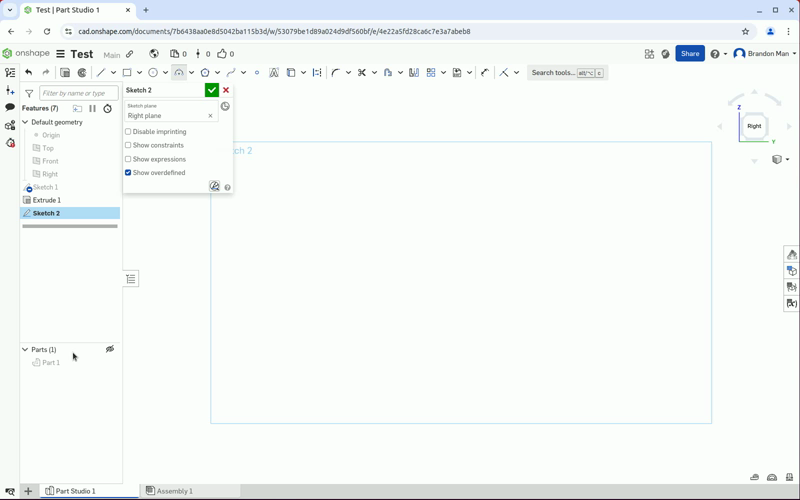
mouse_move(441, 282)
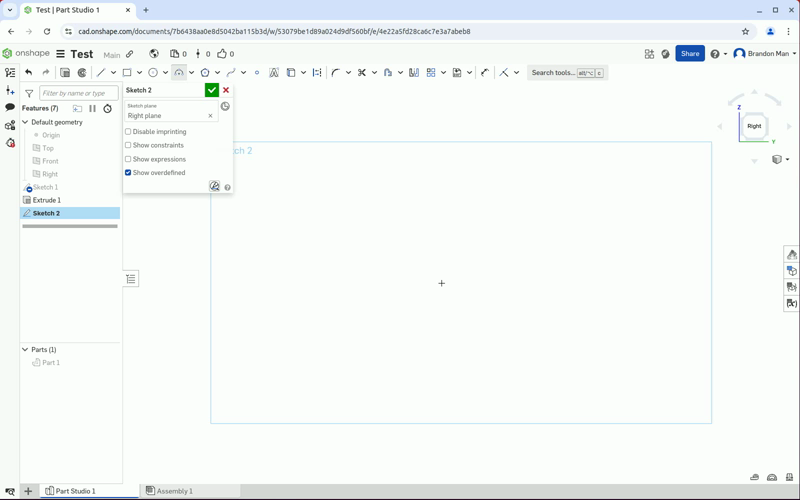
click(441, 282)
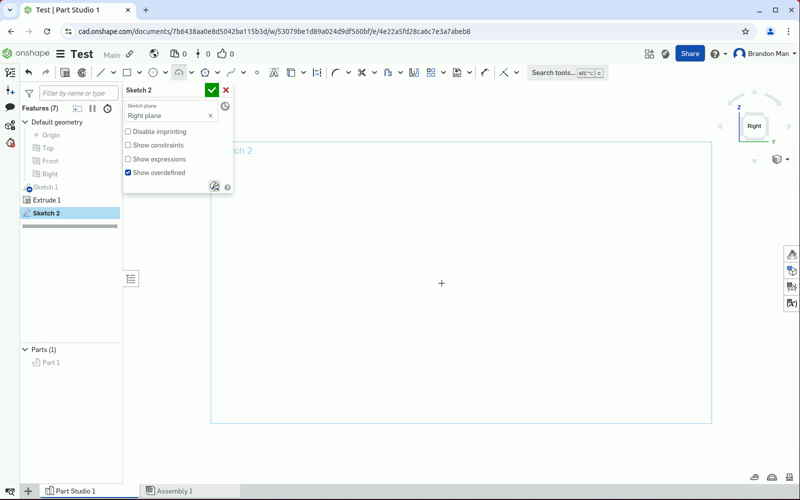
key_up(shift)
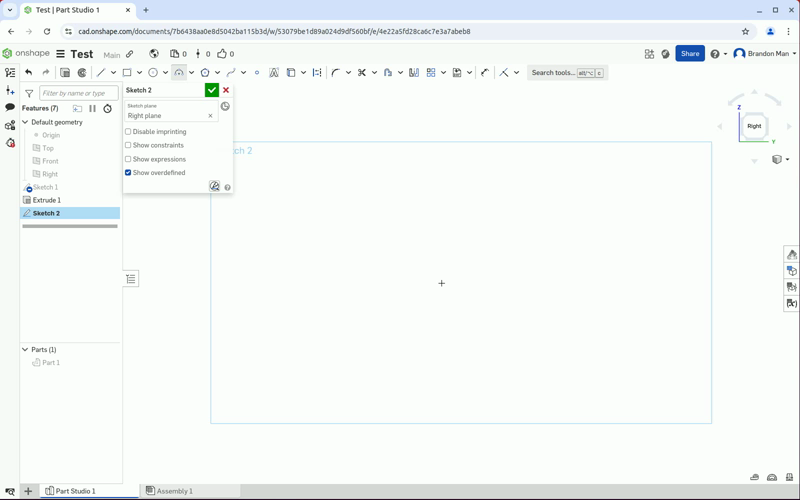
key_down(shift)
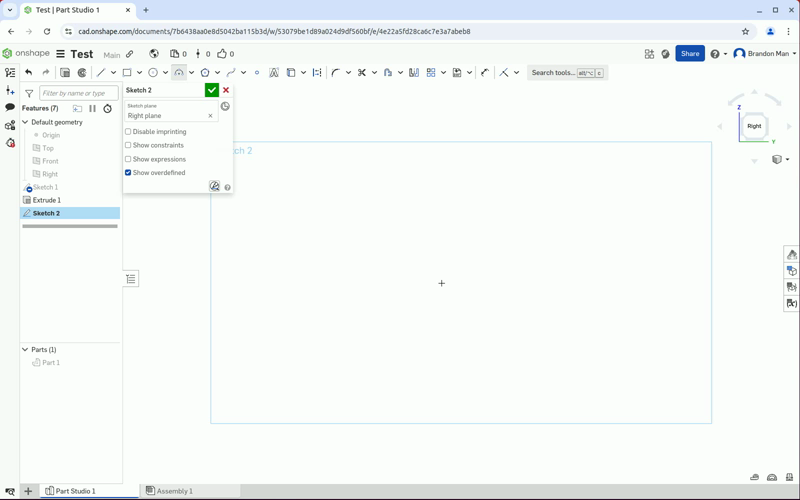
mouse_move(479, 282)
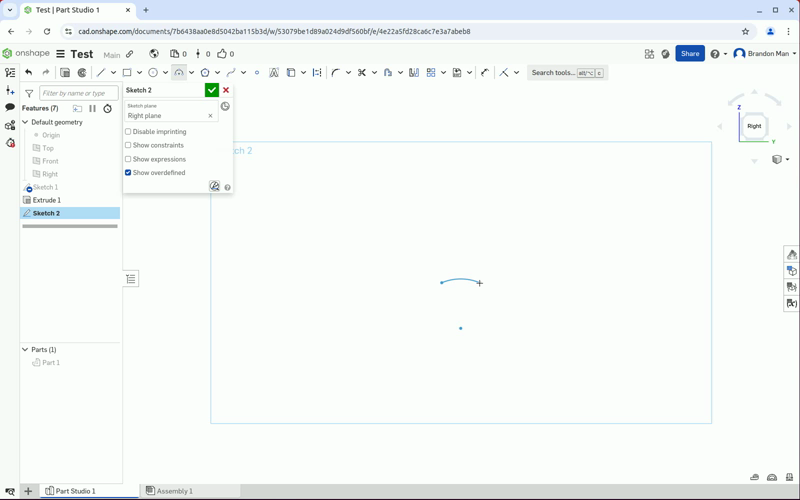
click(479, 282)
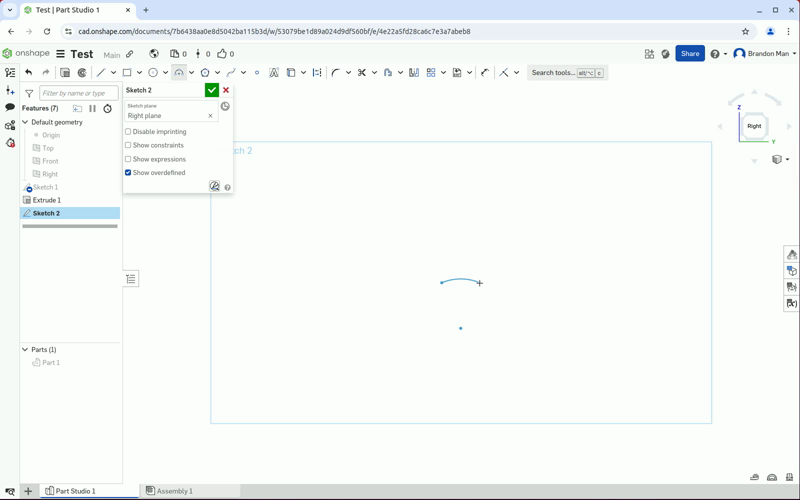
mouse_move(460, 301)
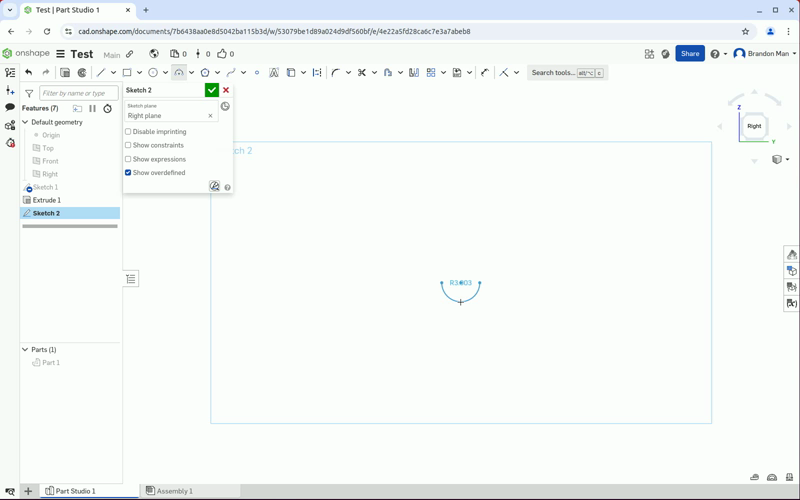
click(460, 301)
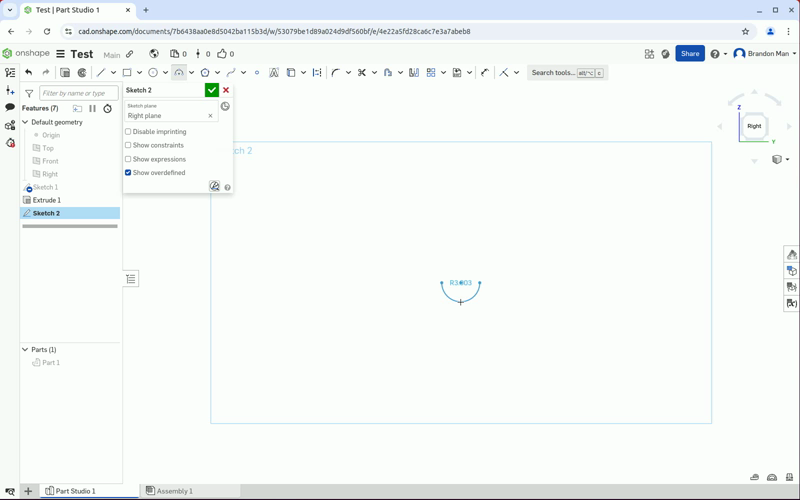
key_up(shift)
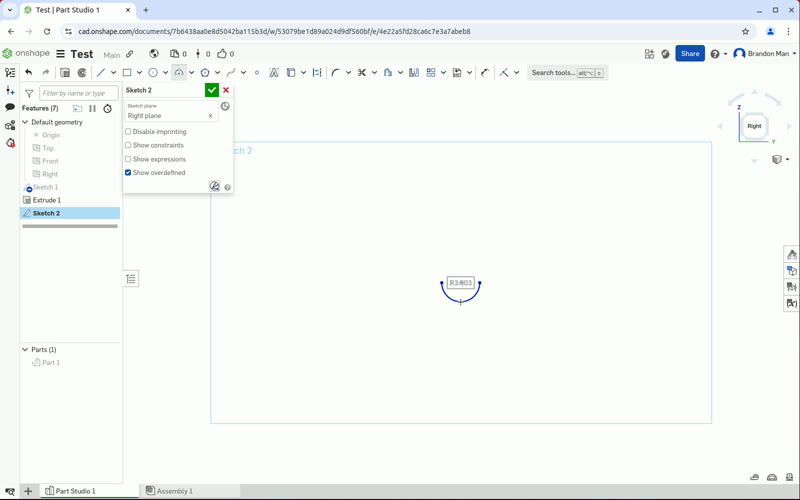
key(esc)
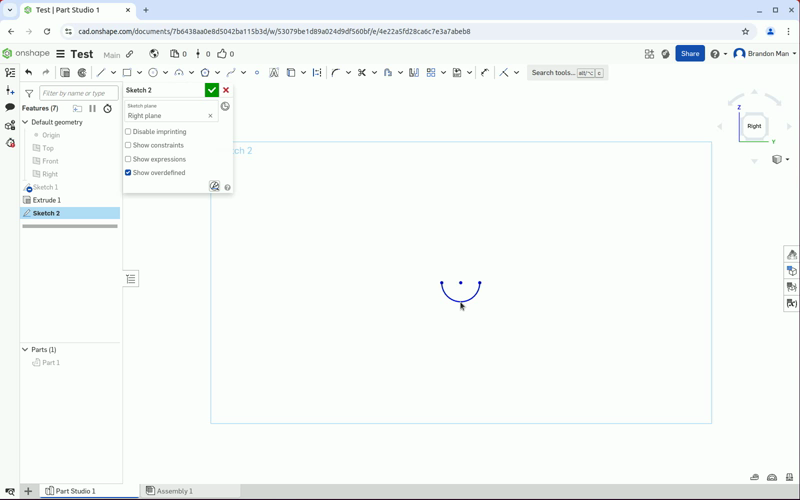
key(l)
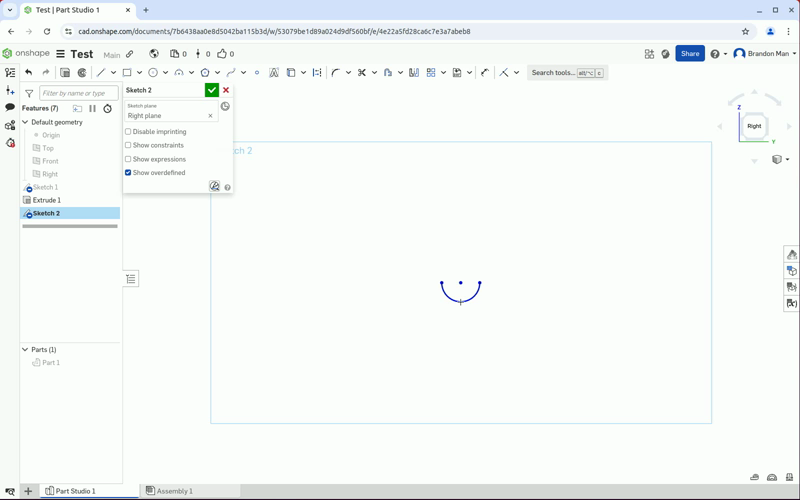
mouse_move(479, 282)
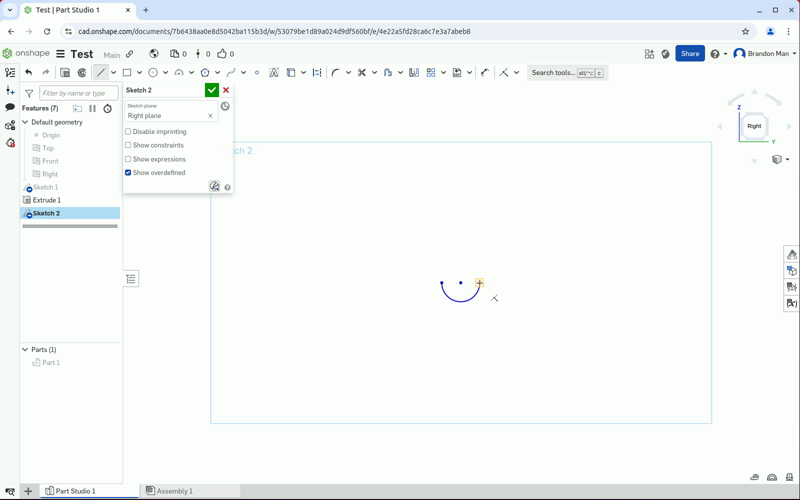
click(479, 282)
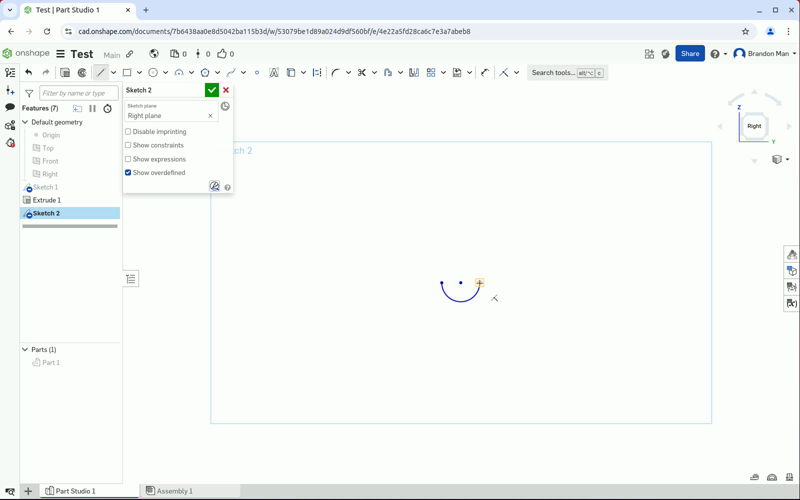
key_down(shift)
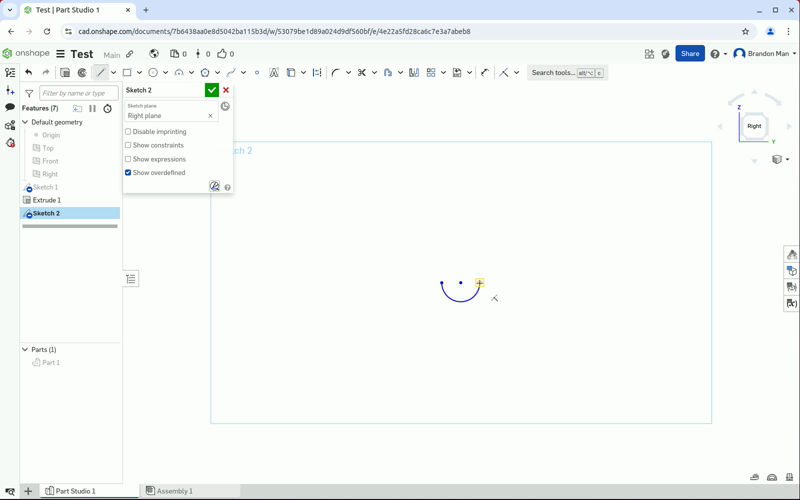
mouse_move(479, 189)
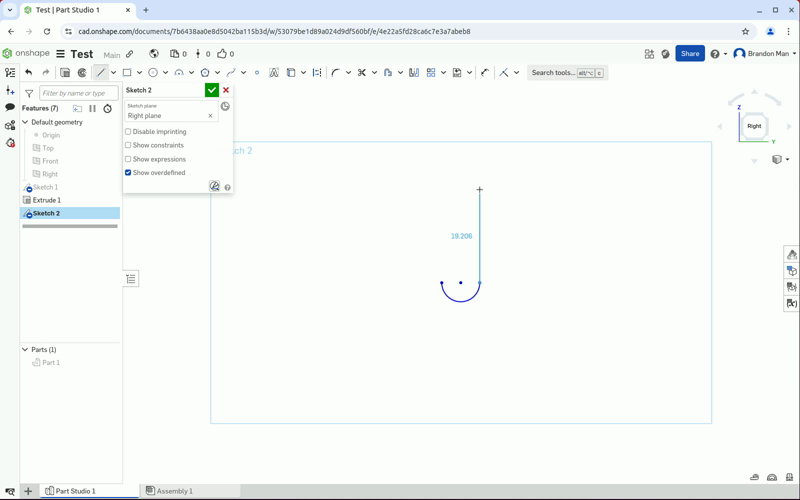
click(479, 189)
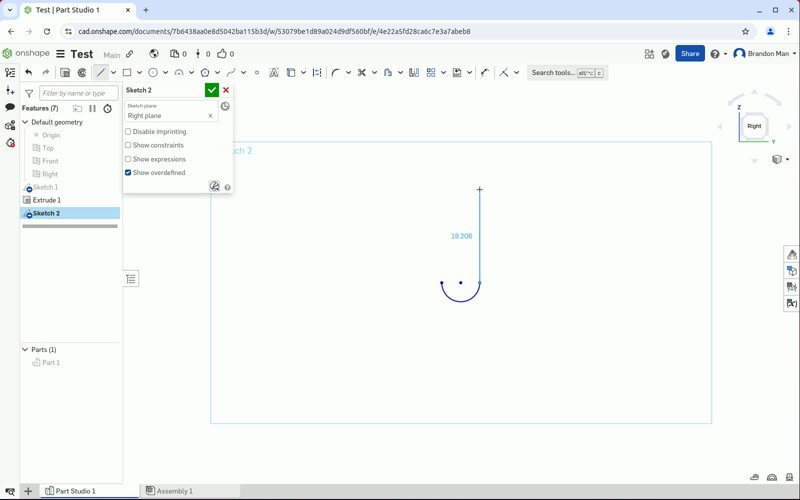
key_up(shift)
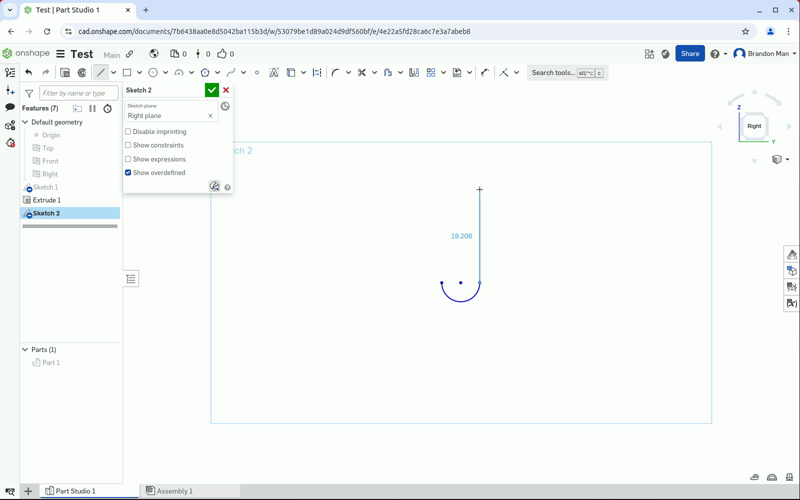
key_down(shift)
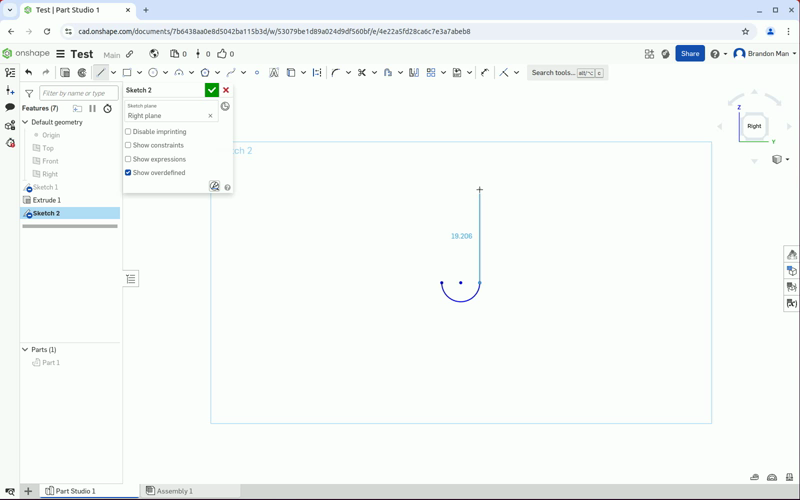
mouse_move(509, 189)
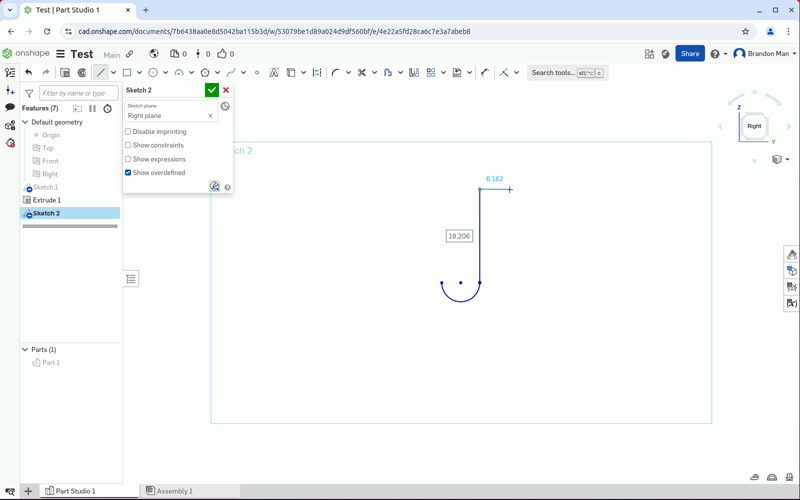
mouse_move(466, 189)
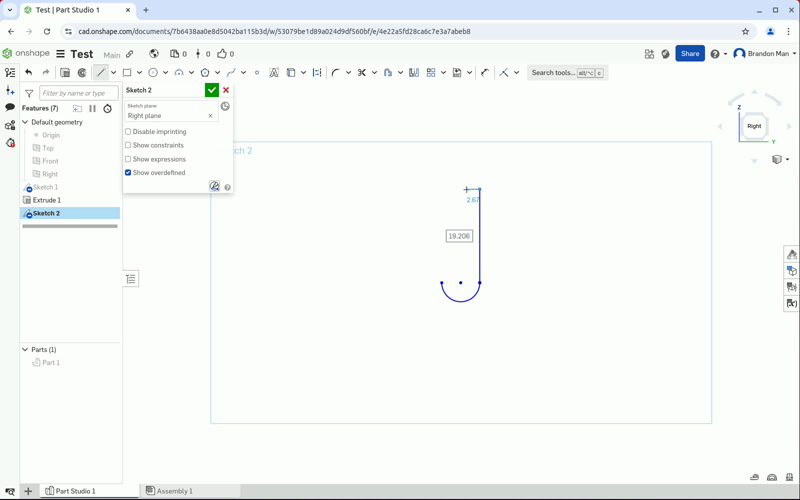
click(466, 189)
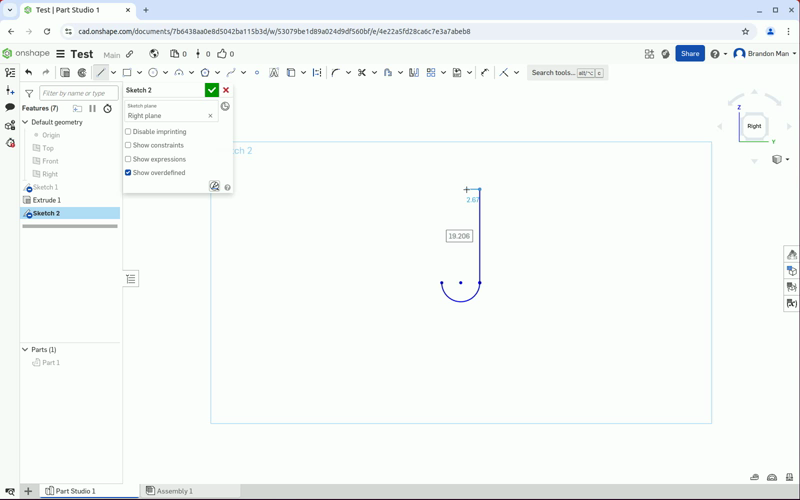
key_up(shift)
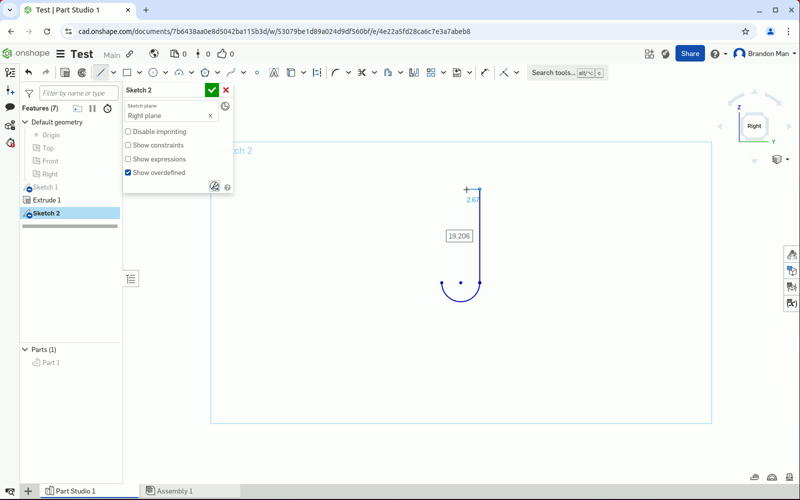
key(esc)
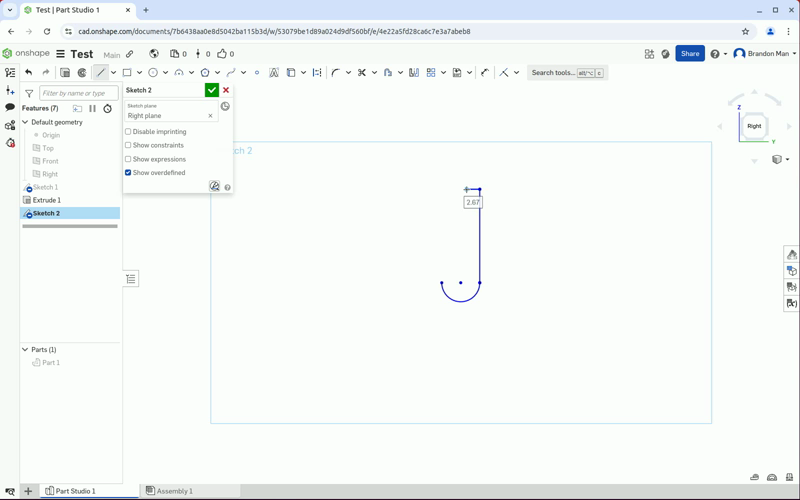
key(a)
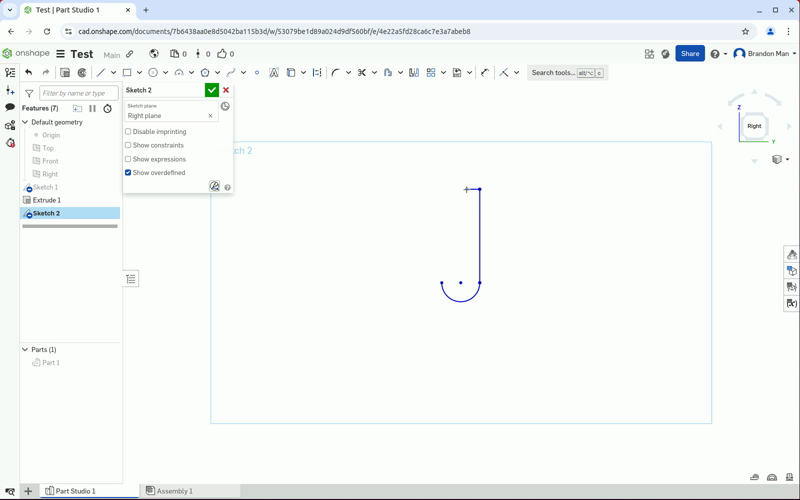
mouse_move(466, 189)
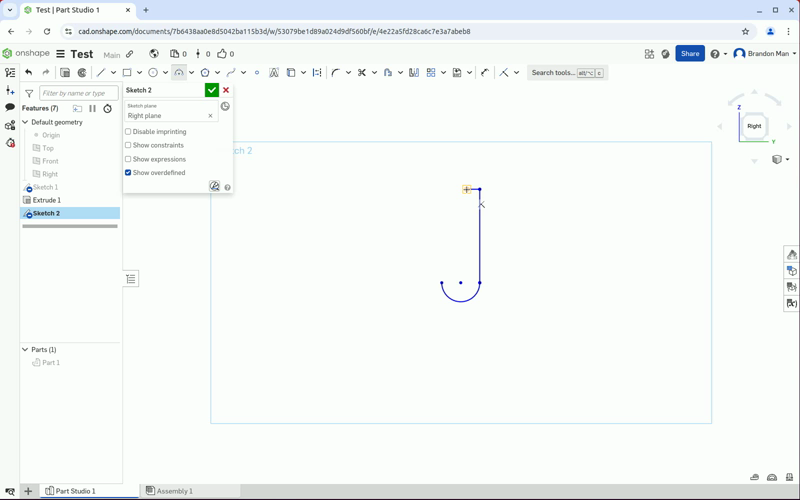
click(466, 189)
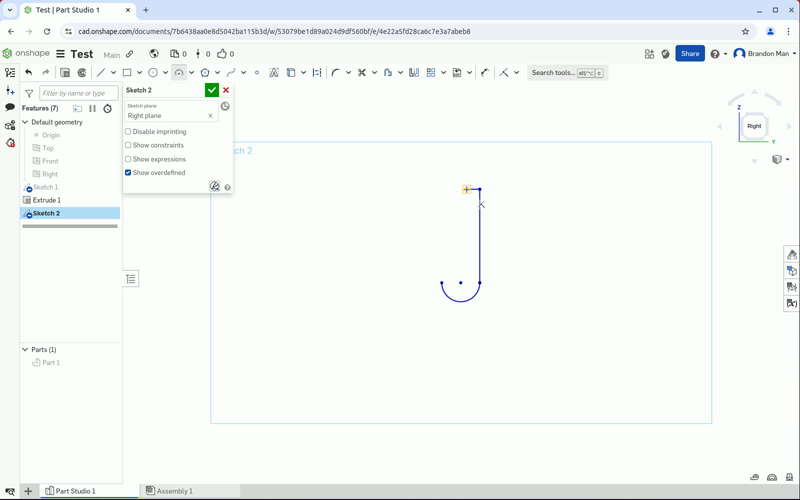
key_down(shift)
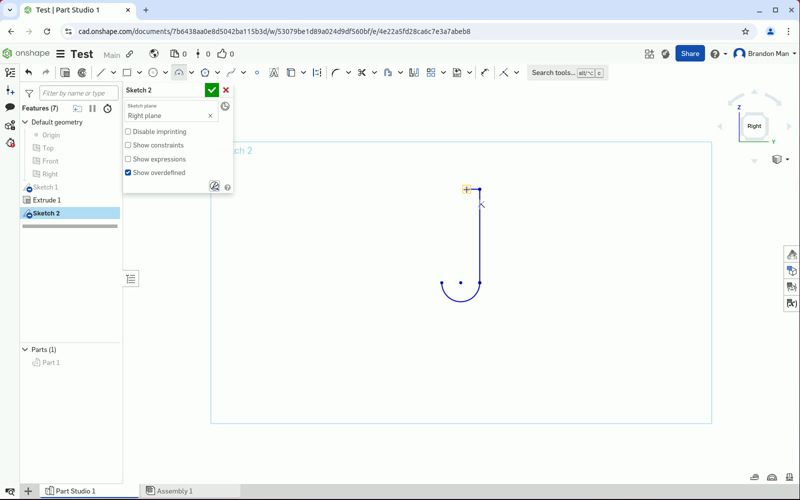
mouse_move(454, 189)
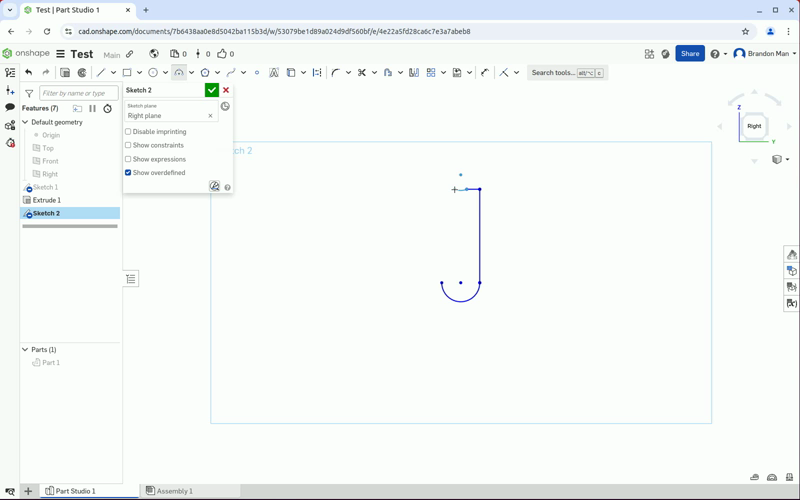
click(454, 189)
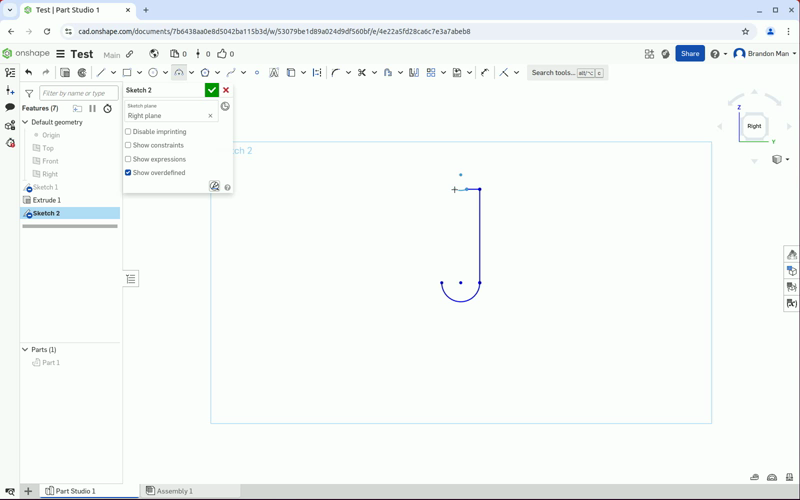
mouse_move(460, 195)
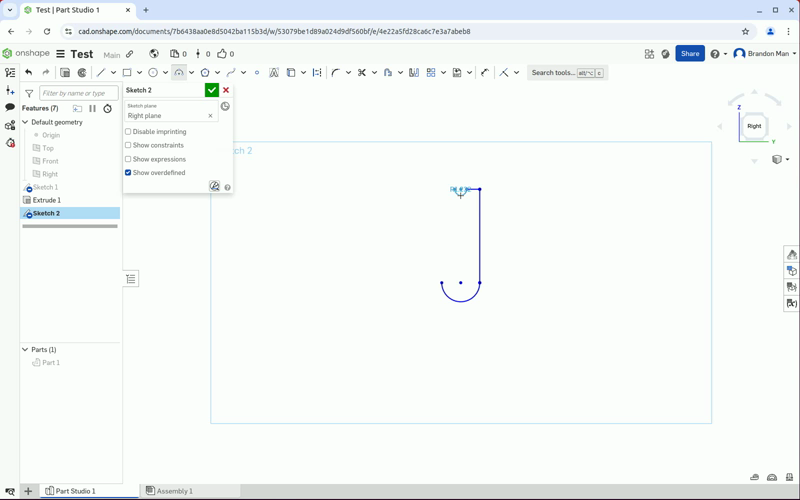
click(460, 195)
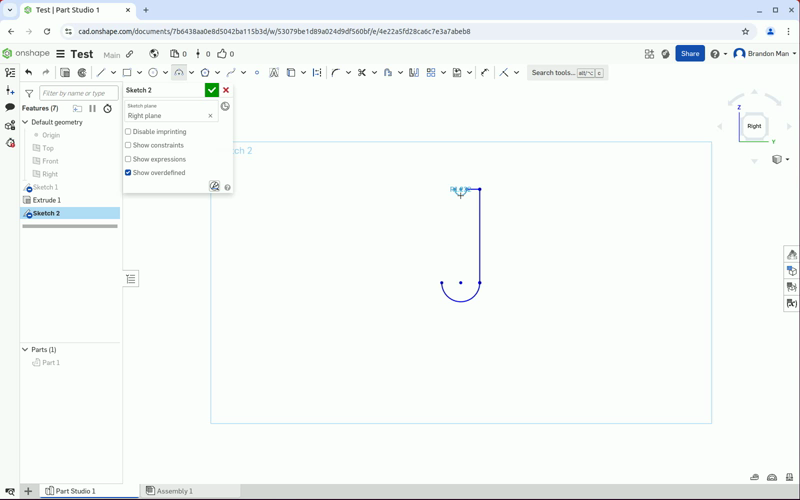
key_up(shift)
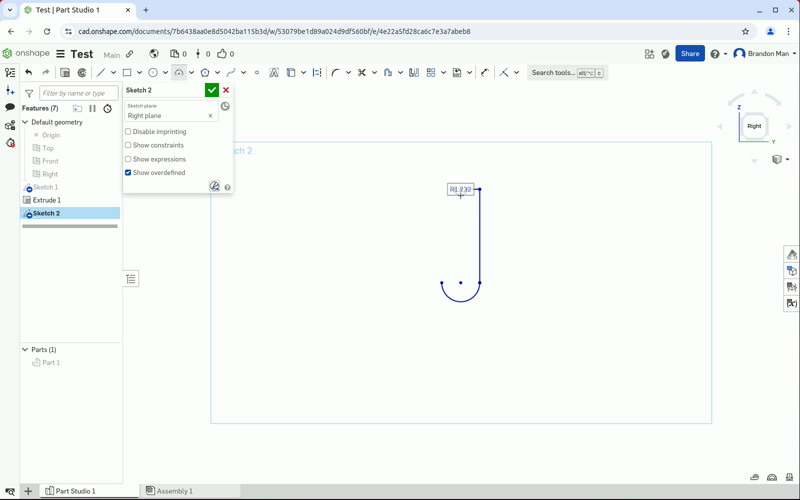
key(esc)
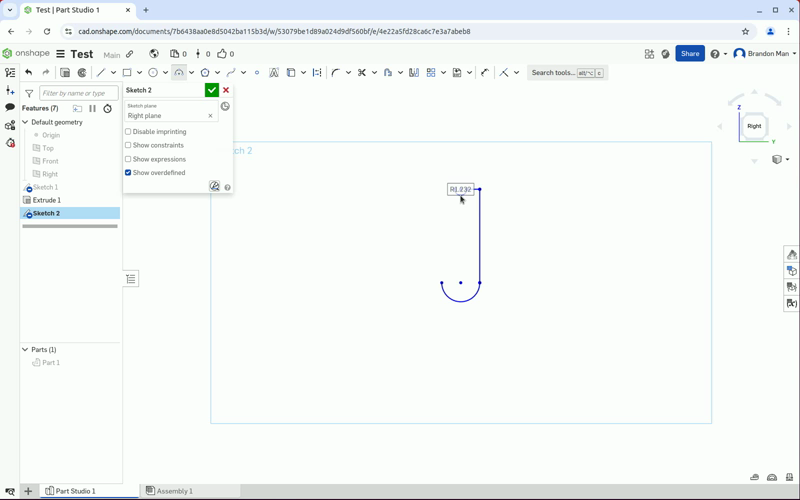
key(l)
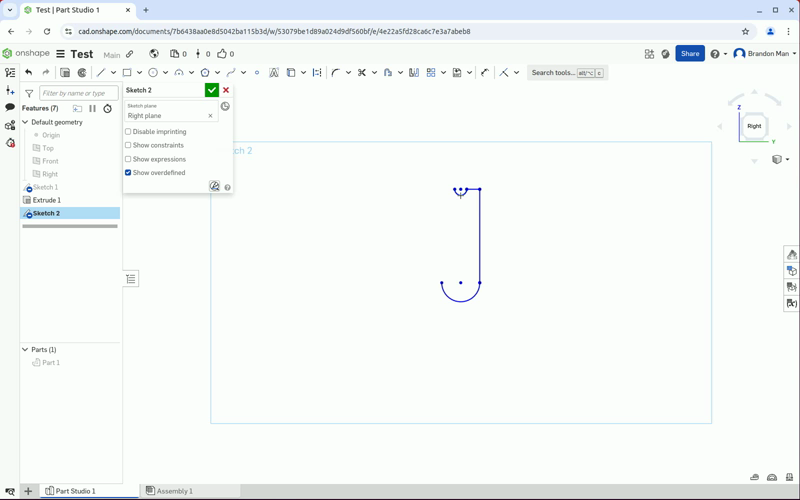
mouse_move(454, 189)
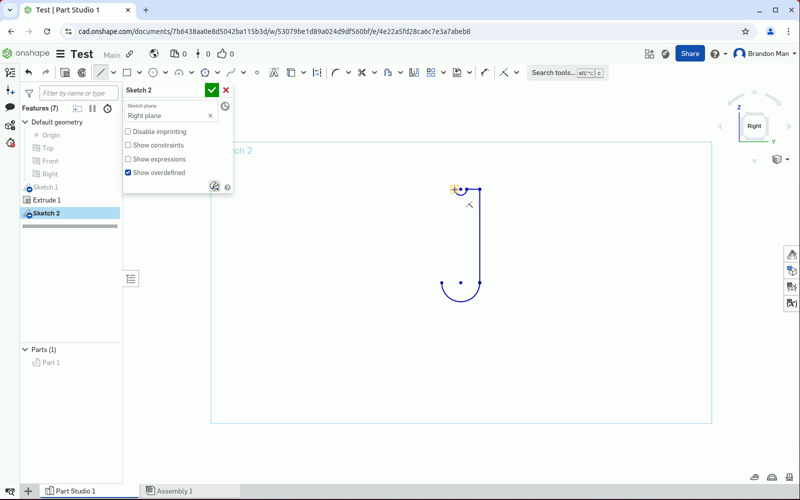
click(454, 189)
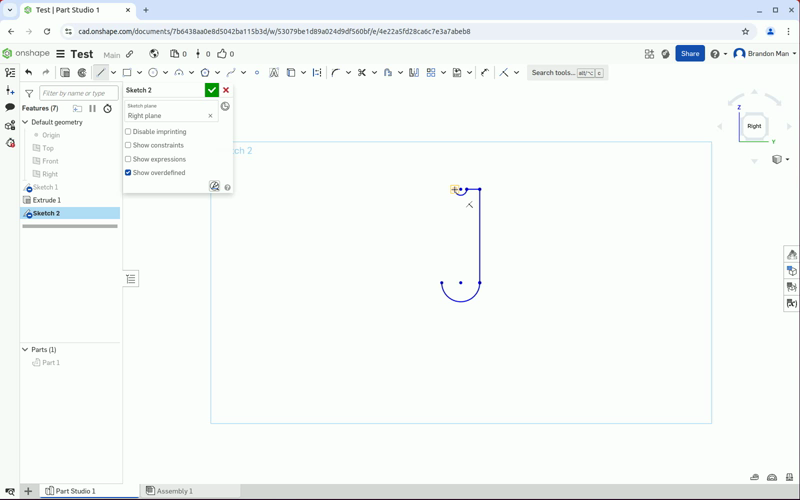
key_down(shift)
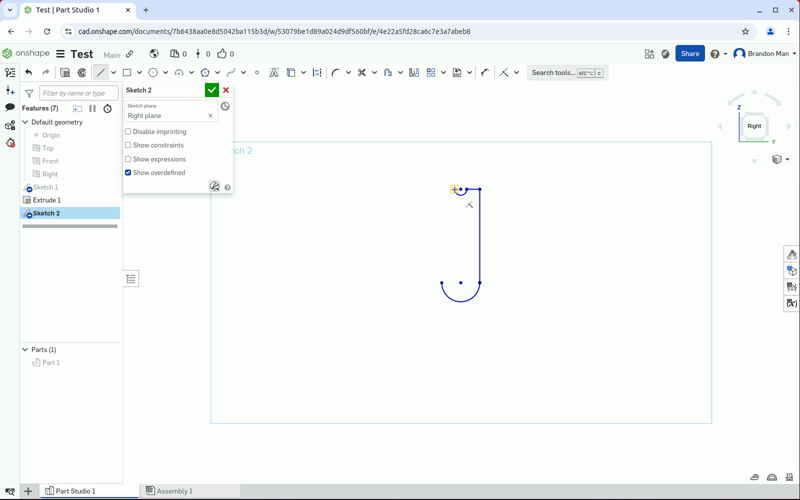
mouse_move(484, 189)
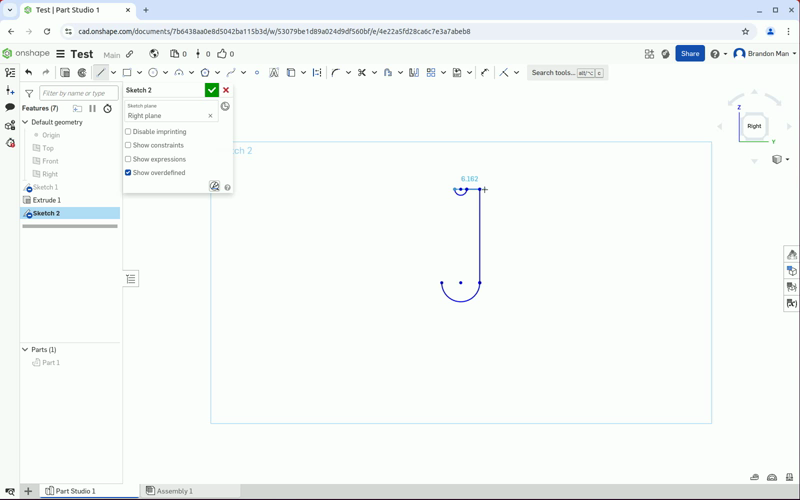
mouse_move(441, 189)
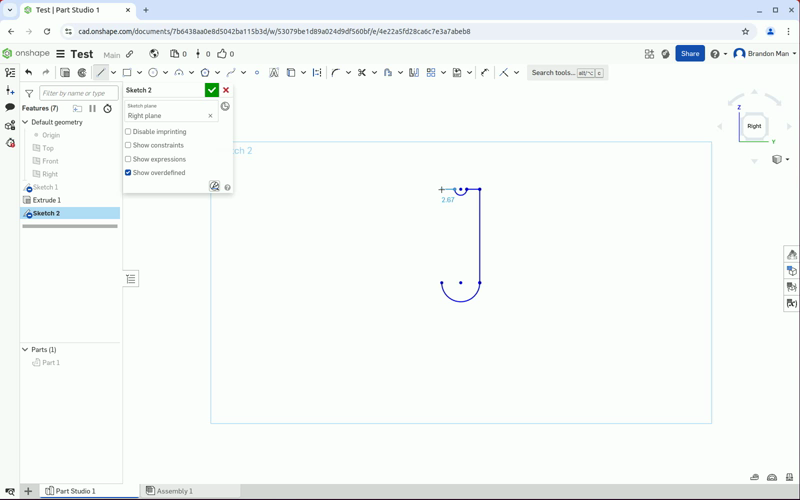
click(441, 189)
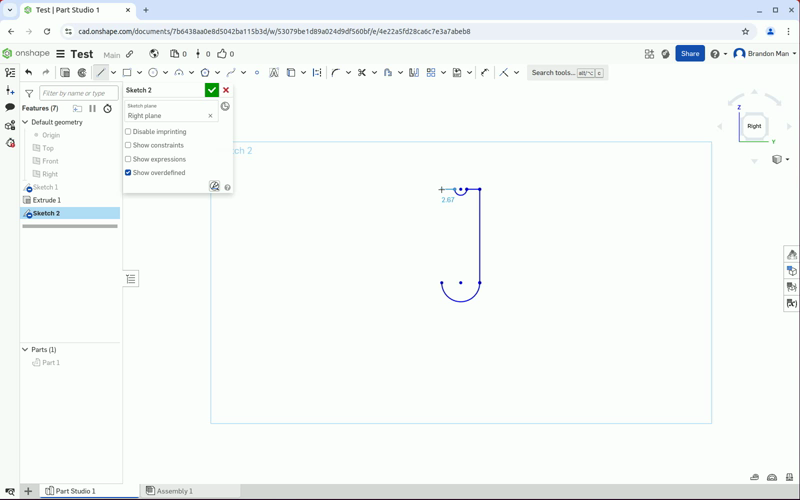
key_up(shift)
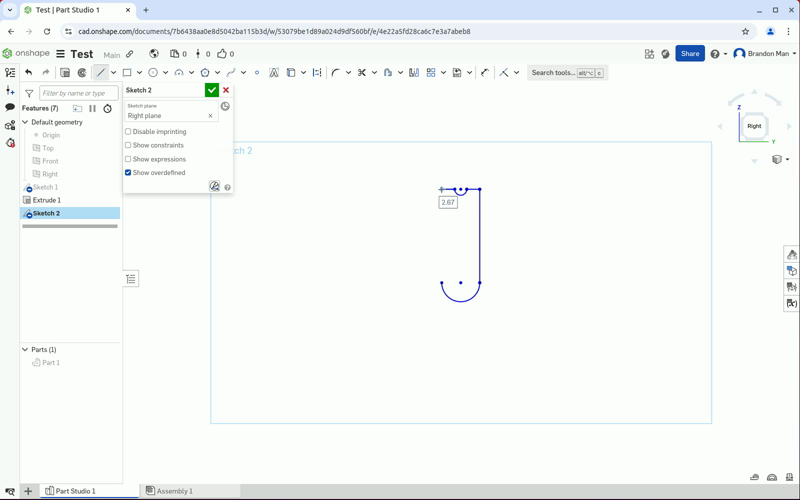
key_down(shift)
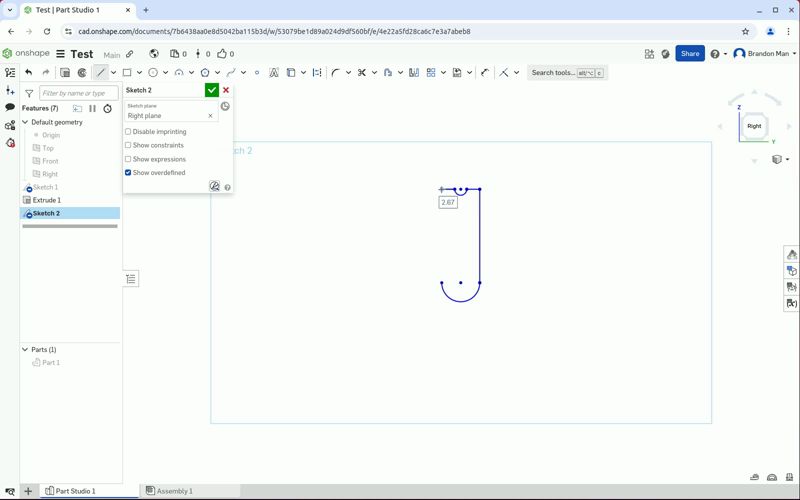
mouse_move(441, 282)
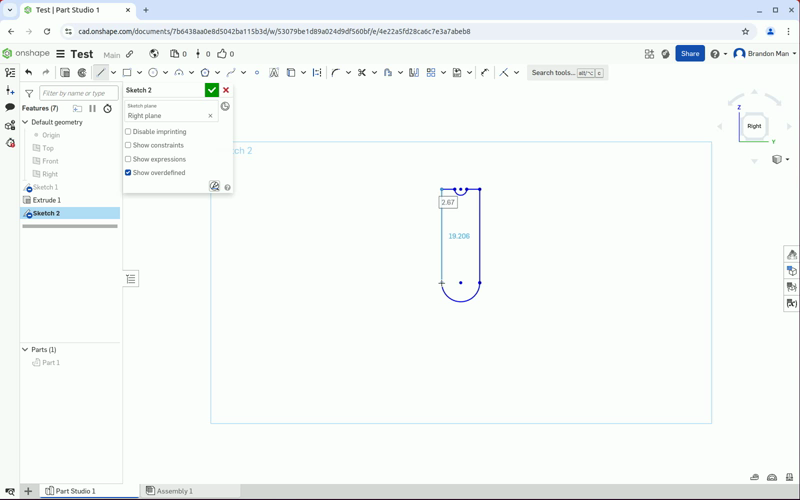
key_up(shift)
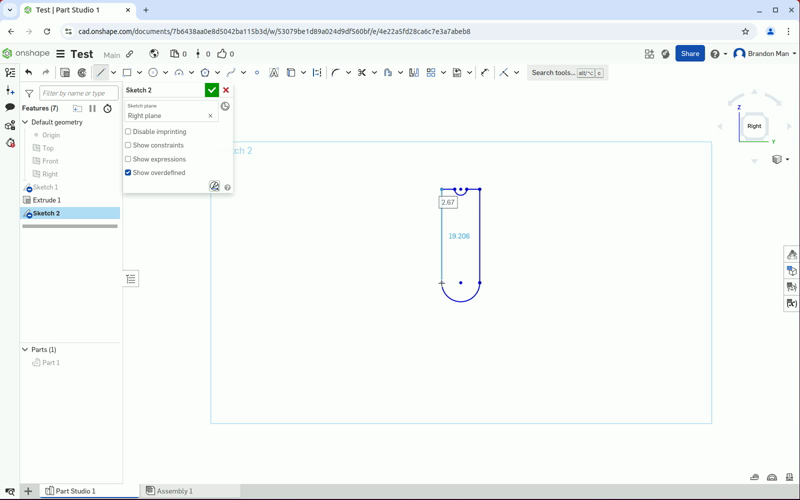
click(441, 282)
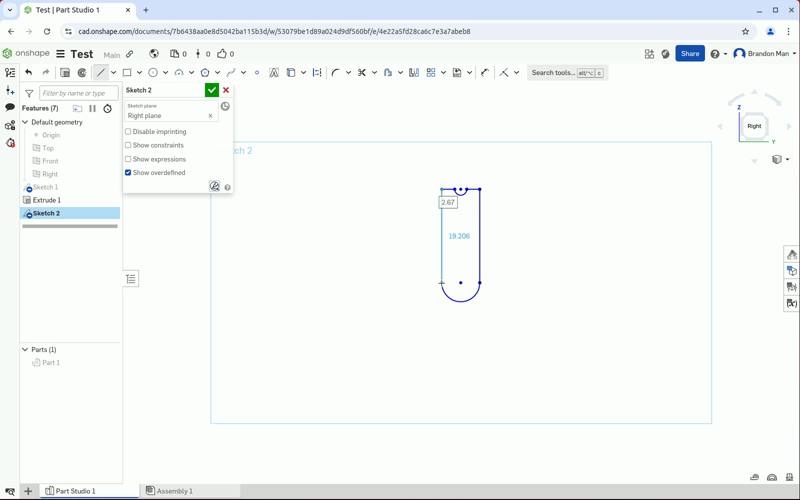
key(esc)
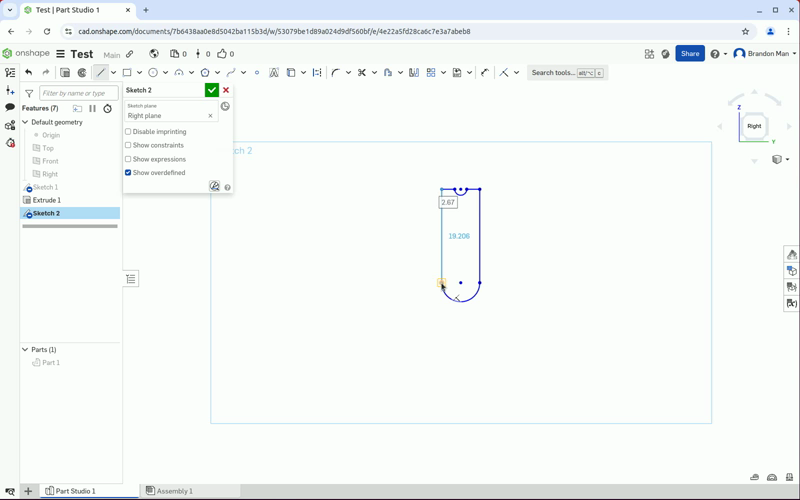
key(c)
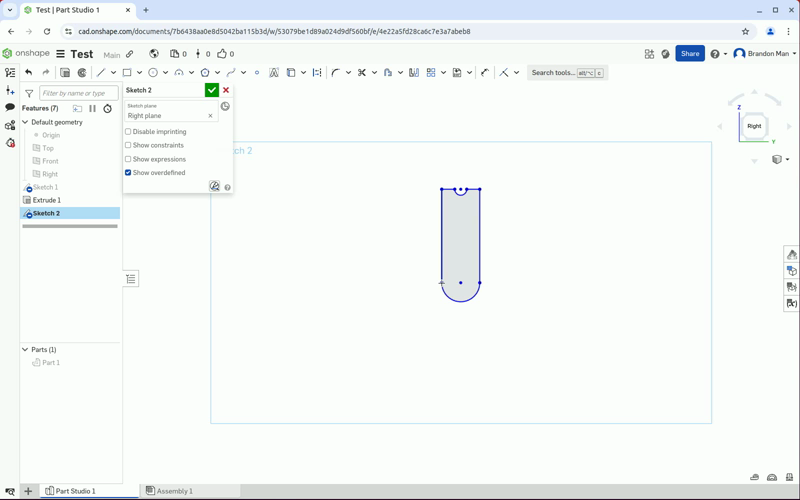
key_down(shift)
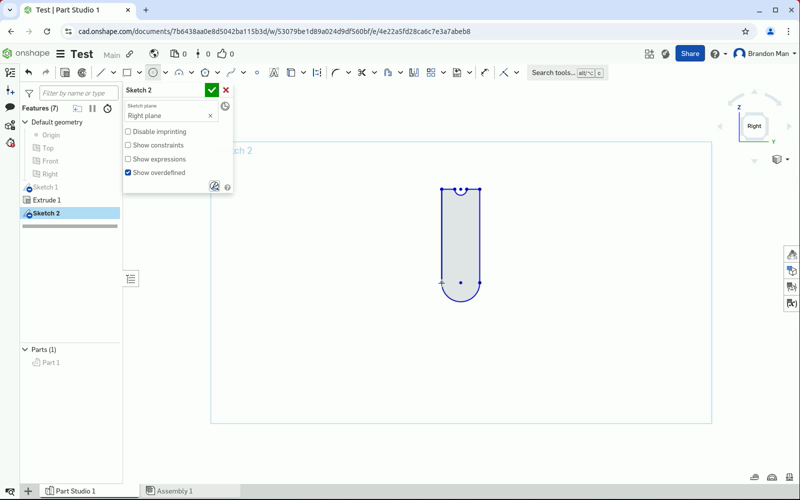
mouse_move(460, 282)
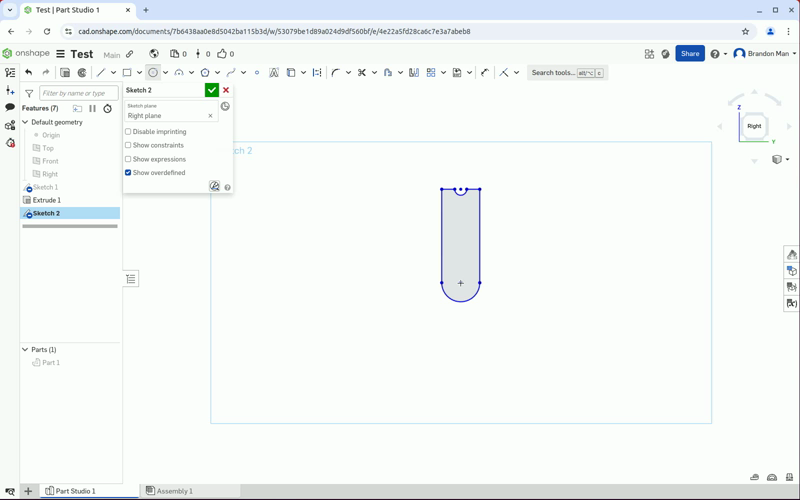
click(460, 282)
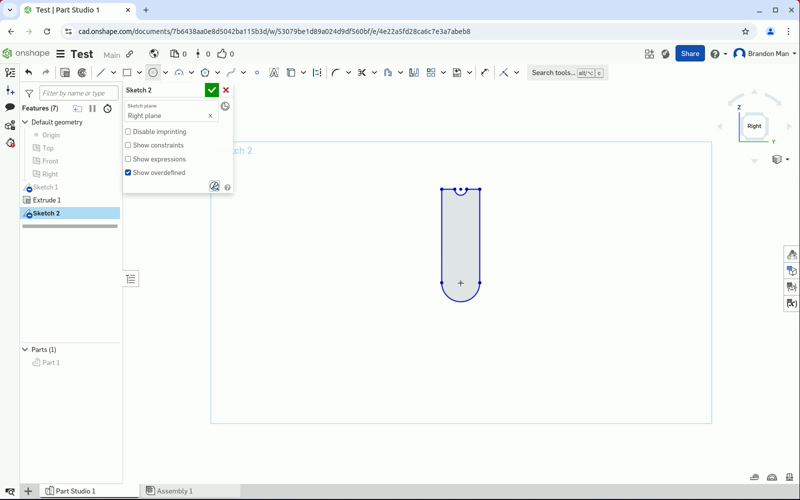
key_up(shift)
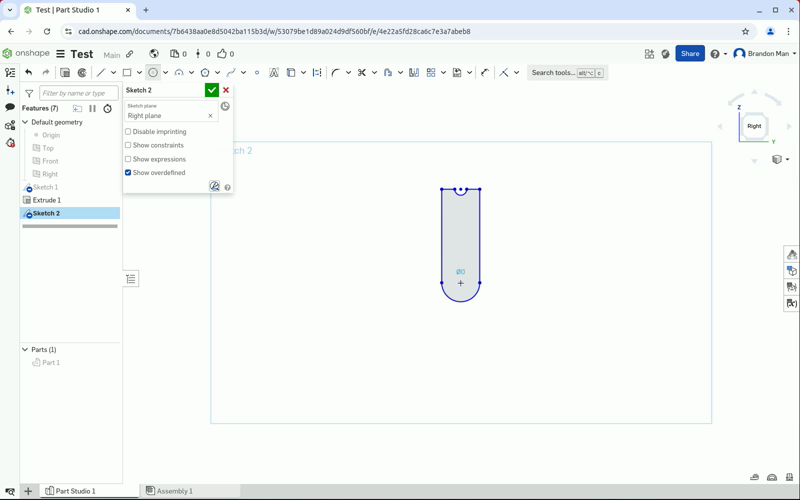
mouse_move(466, 282)
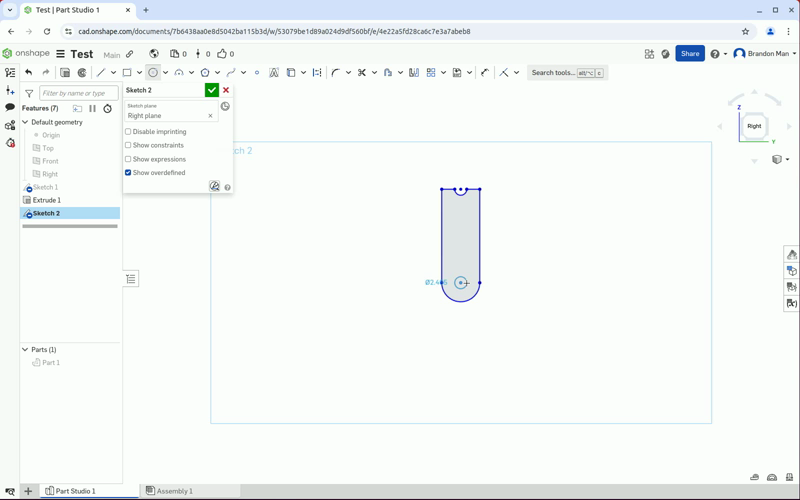
click(466, 282)
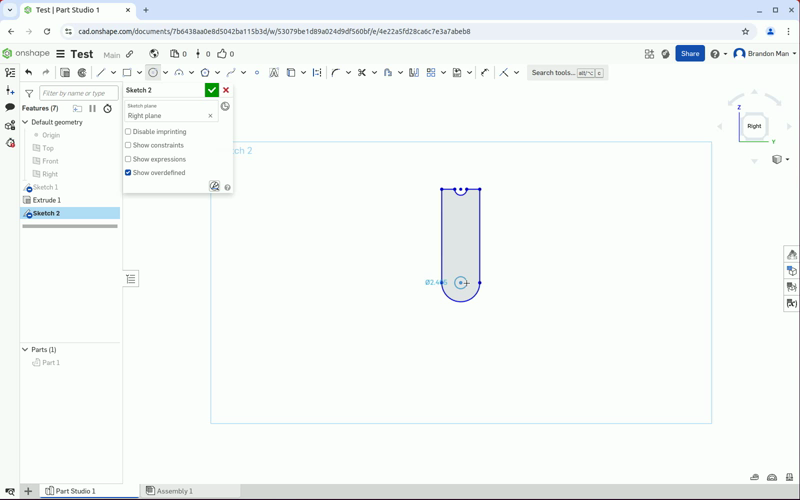
key(esc)
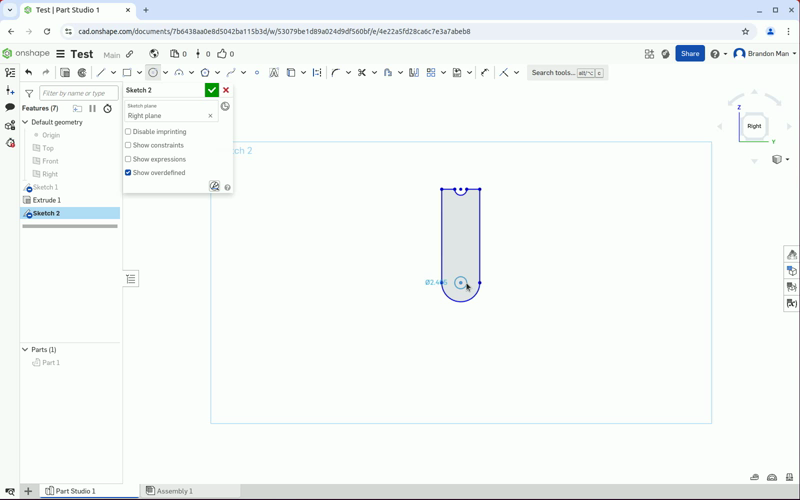
mouse_move(473, 291)
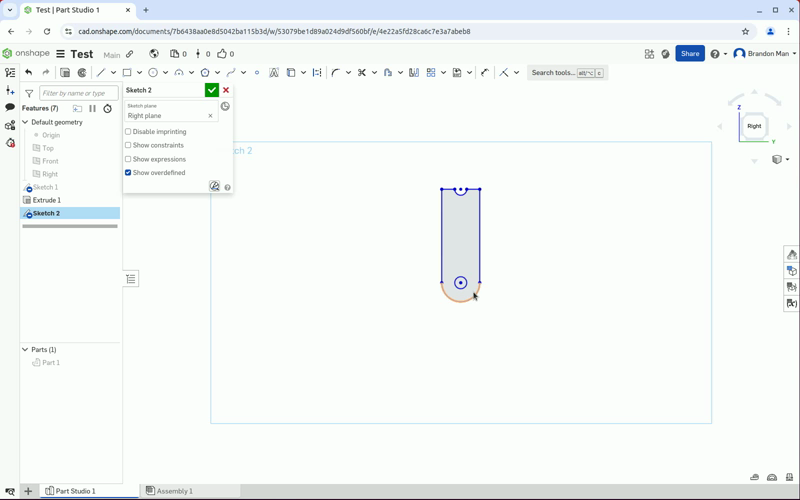
click(473, 291)
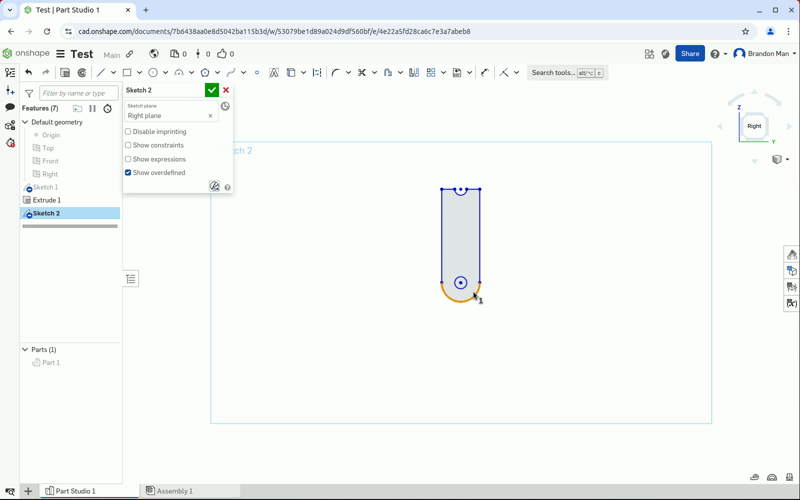
mouse_move(73, 352)
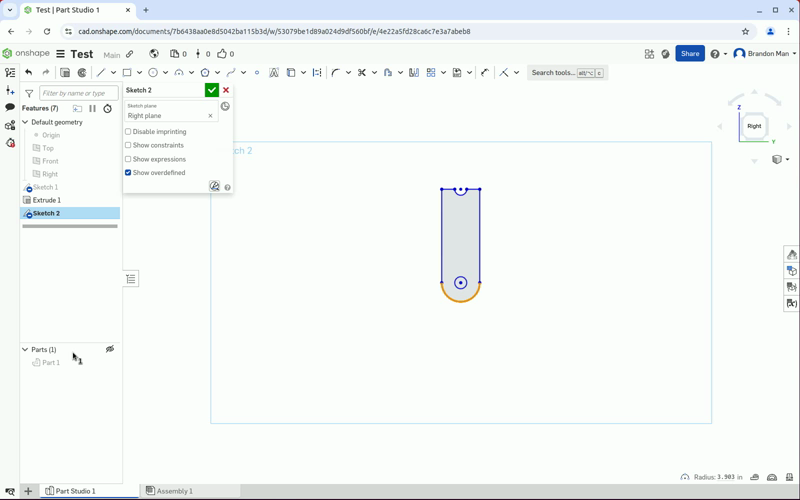
key(shift+y)
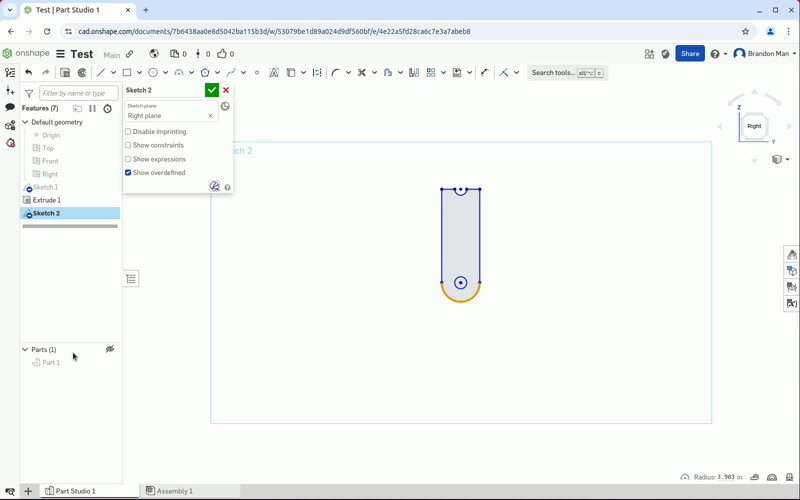
key(shift+e)
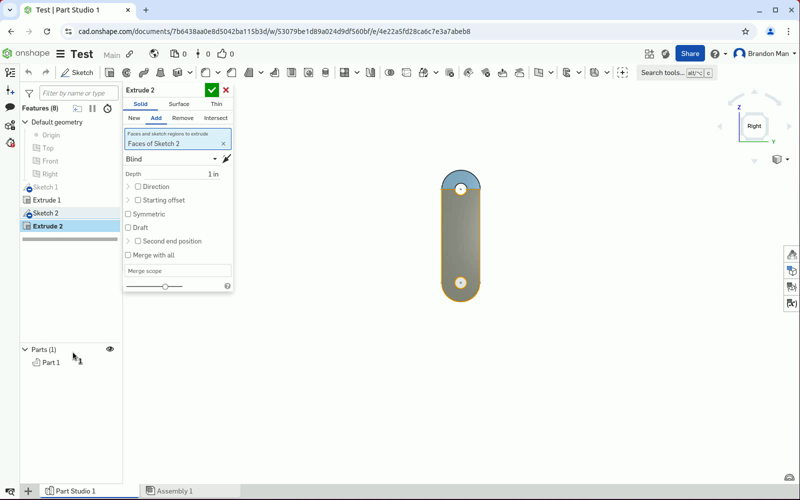
mouse_move(143, 106)
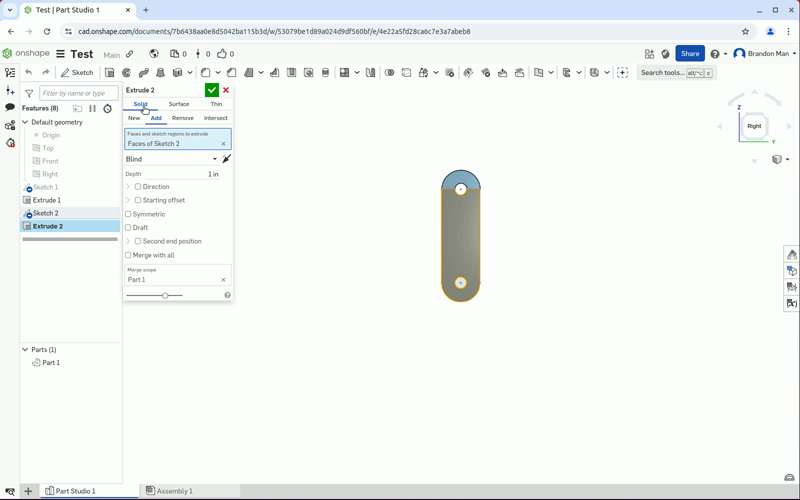
click(143, 106)
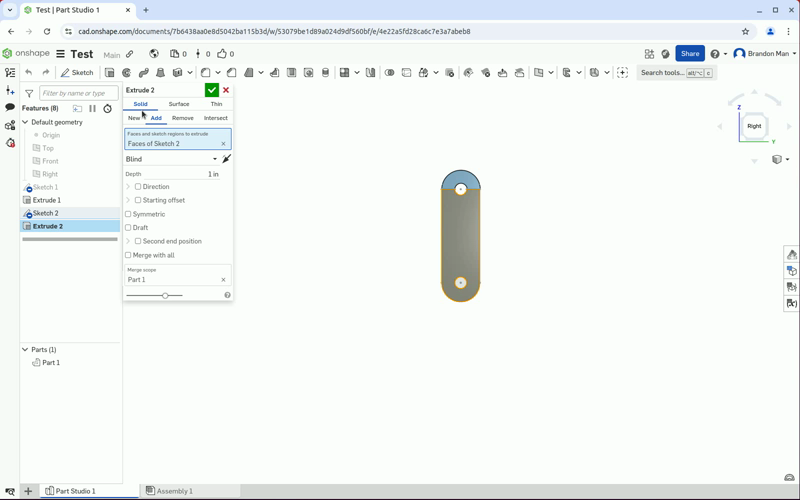
mouse_move(137, 120)
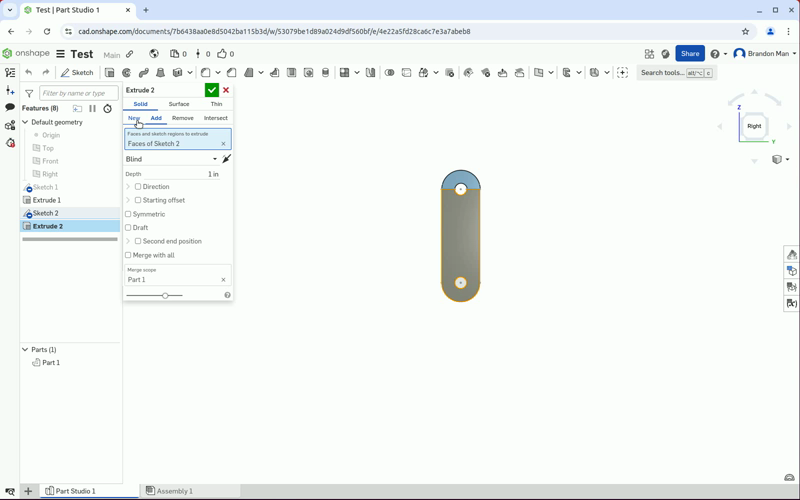
click(137, 120)
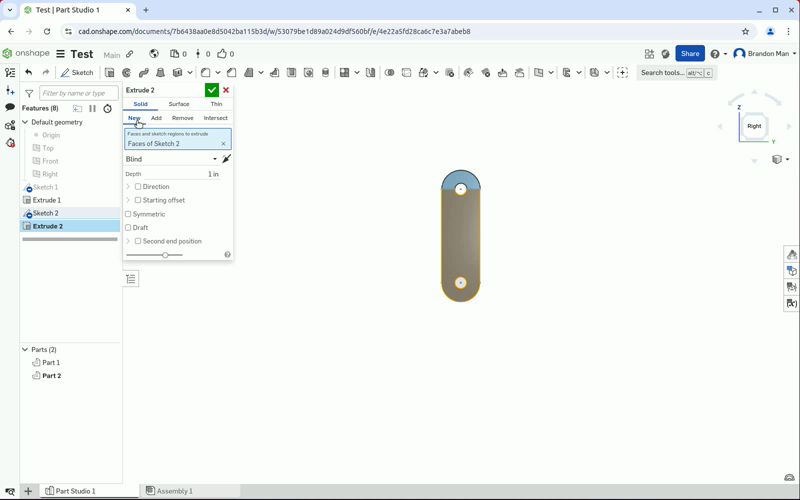
key(tab, 4)
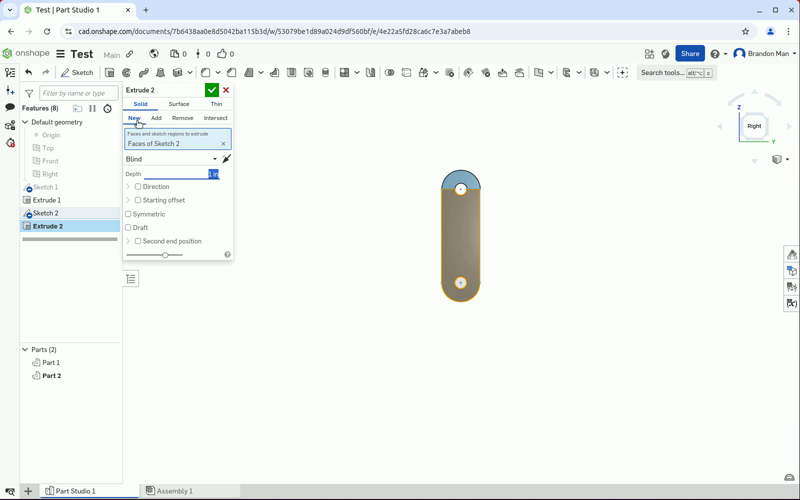
text(2.648)
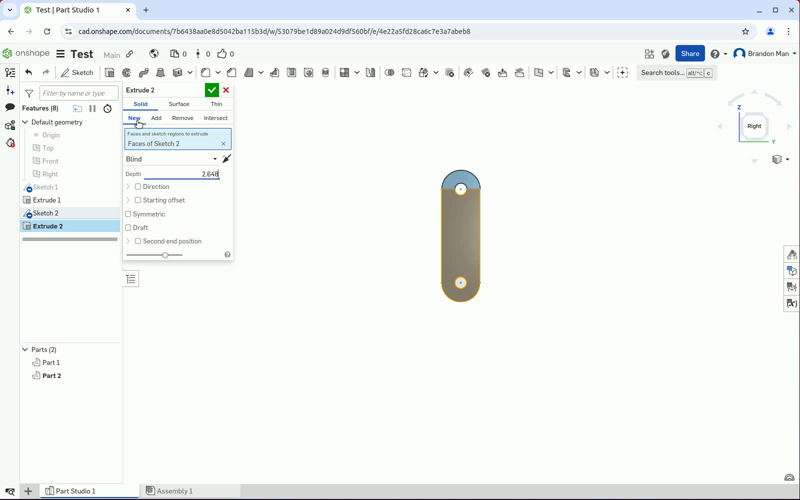
key(enter)
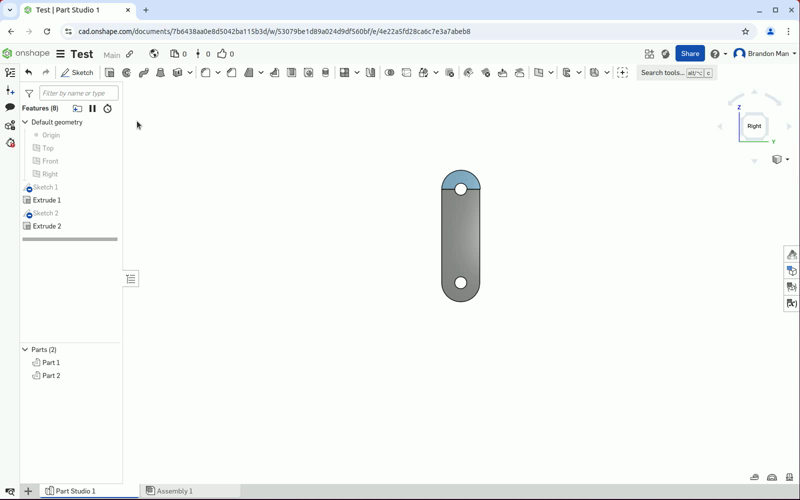
key(shift+h)
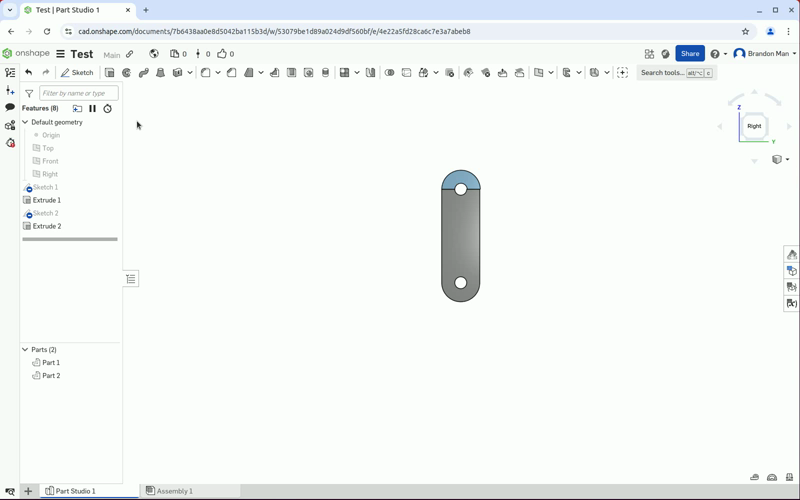
key(shift+h)
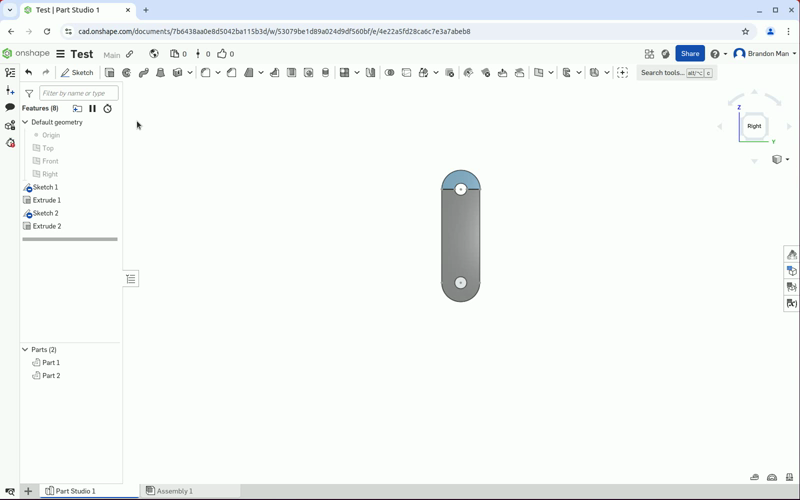
key(shift+7)
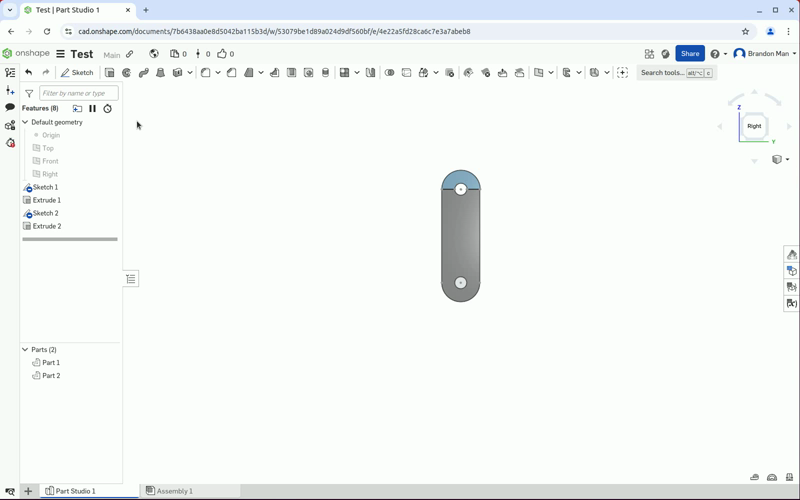
key(right, 2)
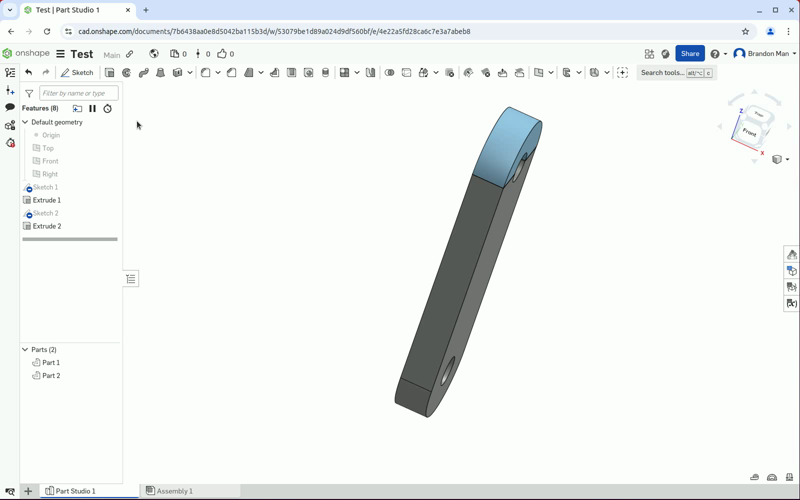
key(down, 2)
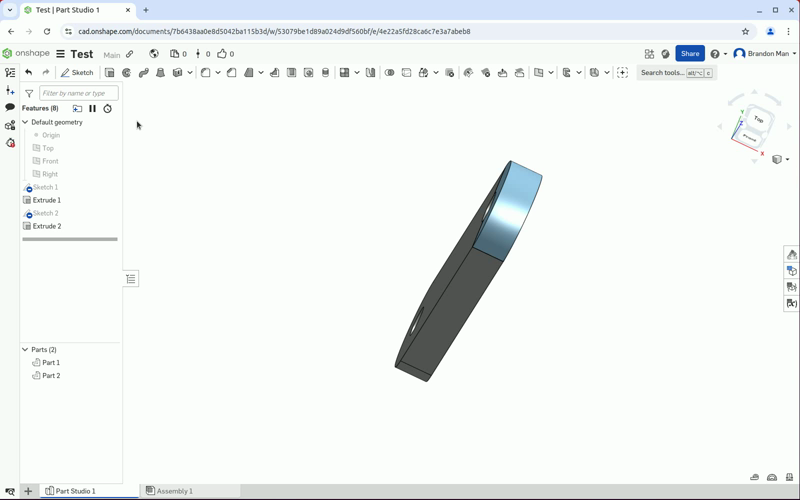
key(up, 2)
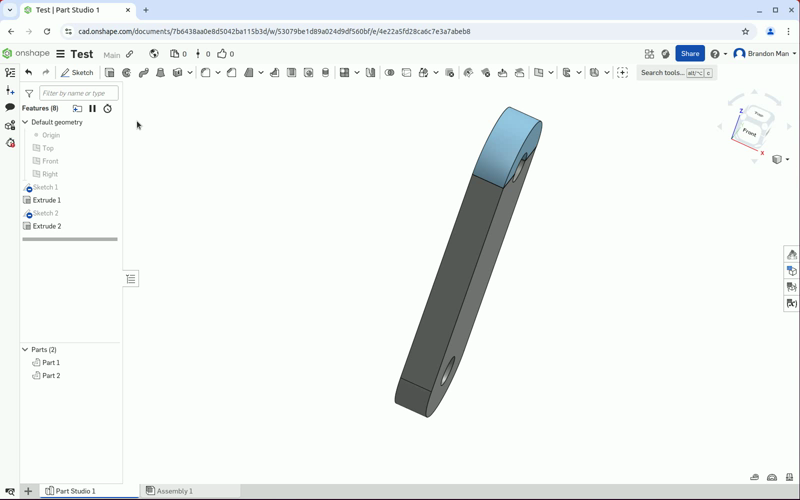
key(left, 2)
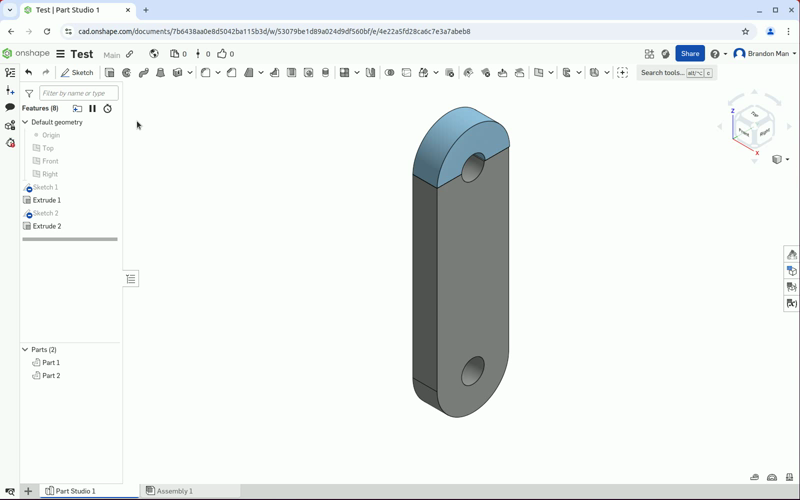
mouse_move(73, 189)
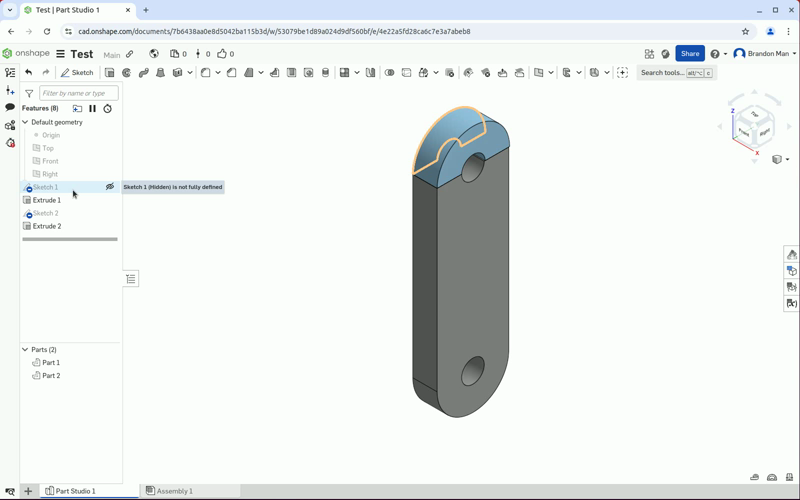
click(73, 189)